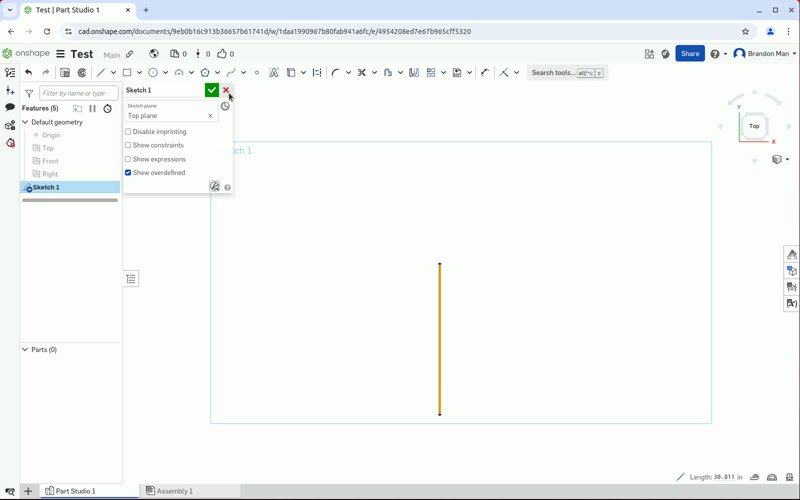
key(shift+h)
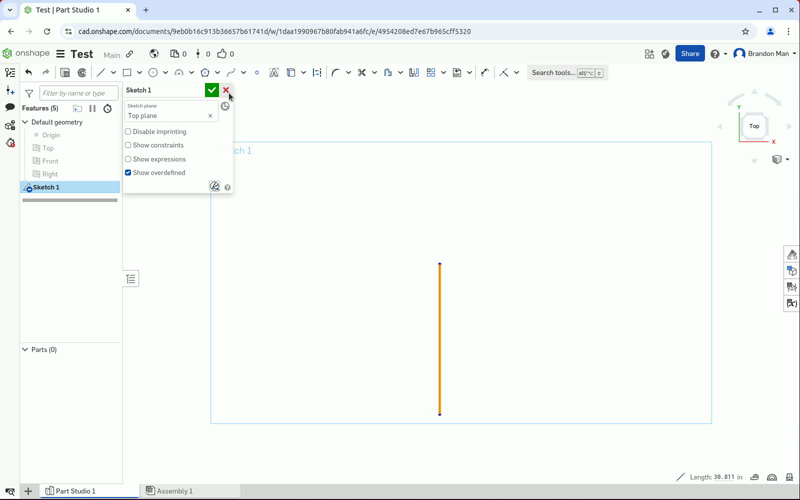
key(shift+s)
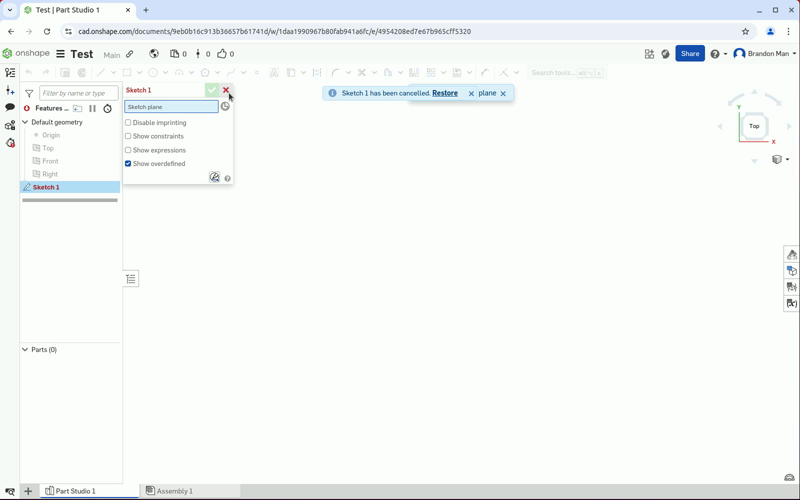
mouse_move(73, 150)
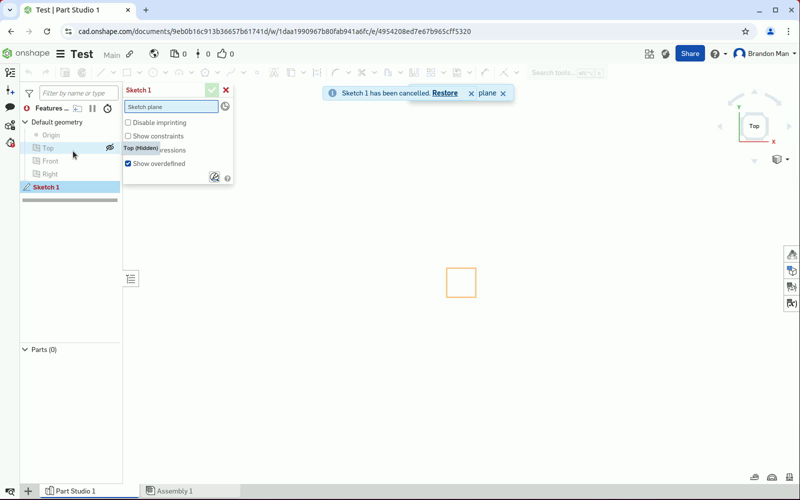
click(73, 150)
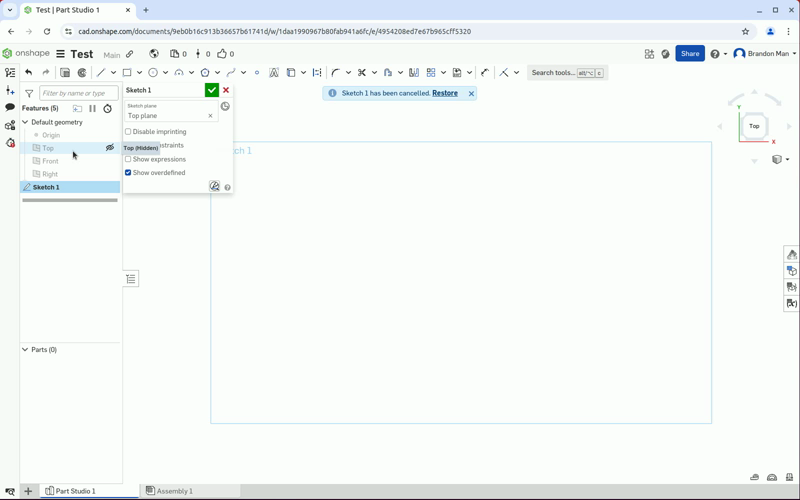
mouse_move(73, 352)
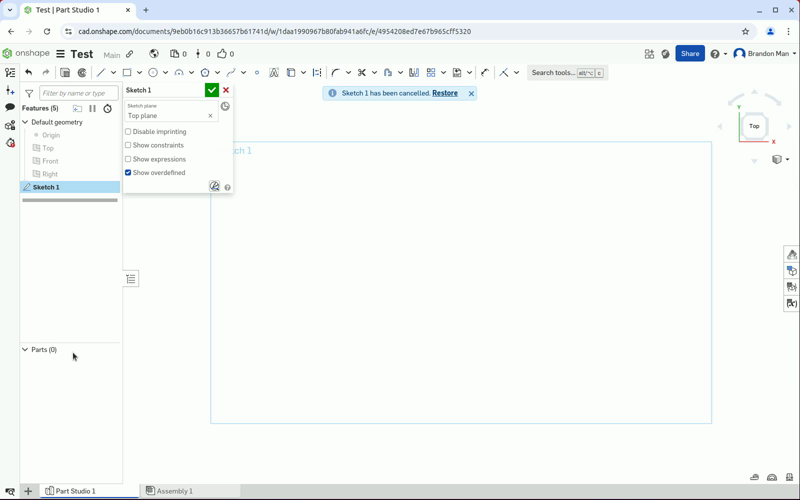
key(y)
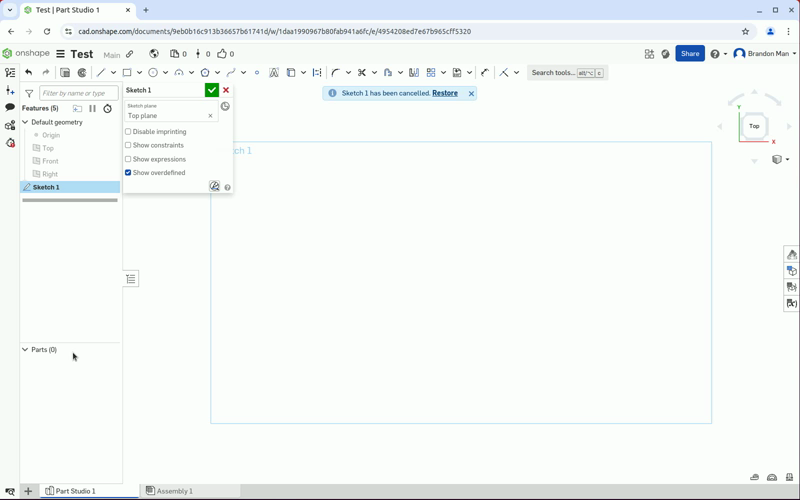
key(l)
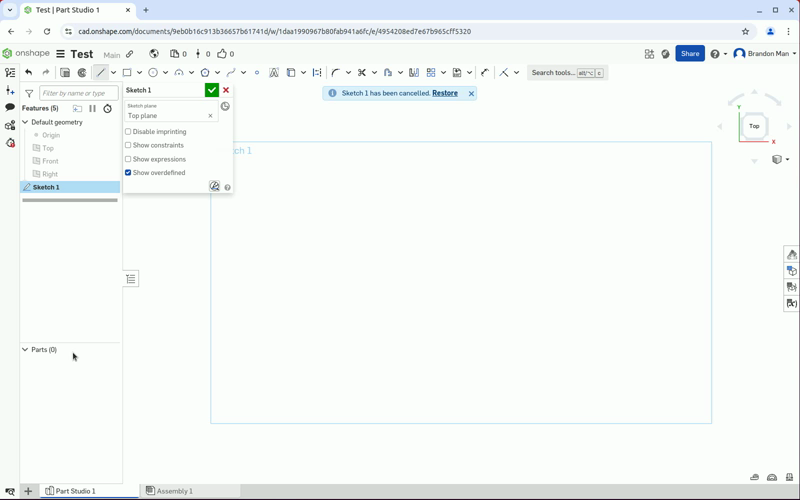
key_down(shift)
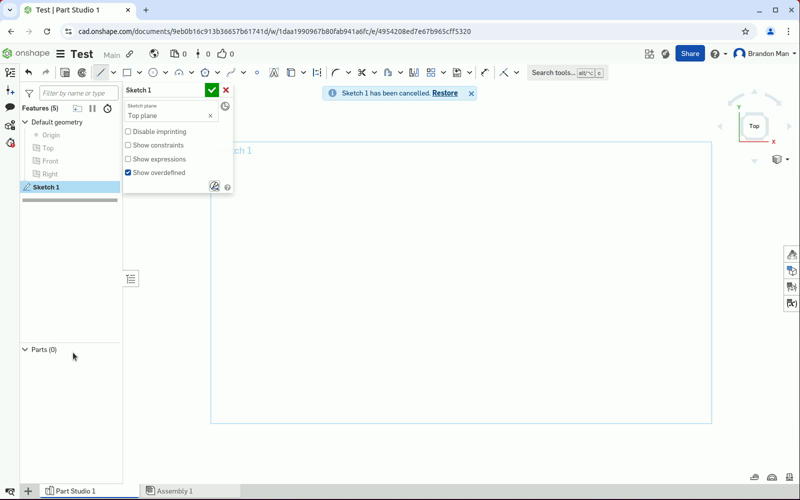
mouse_move(361, 291)
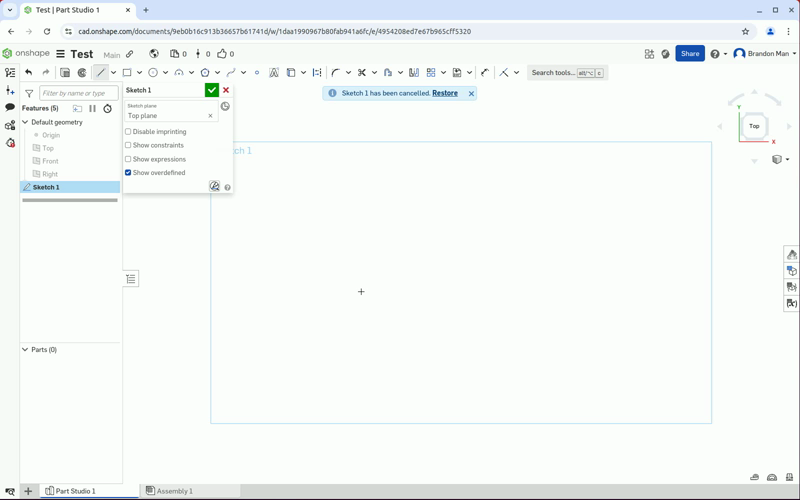
click(361, 291)
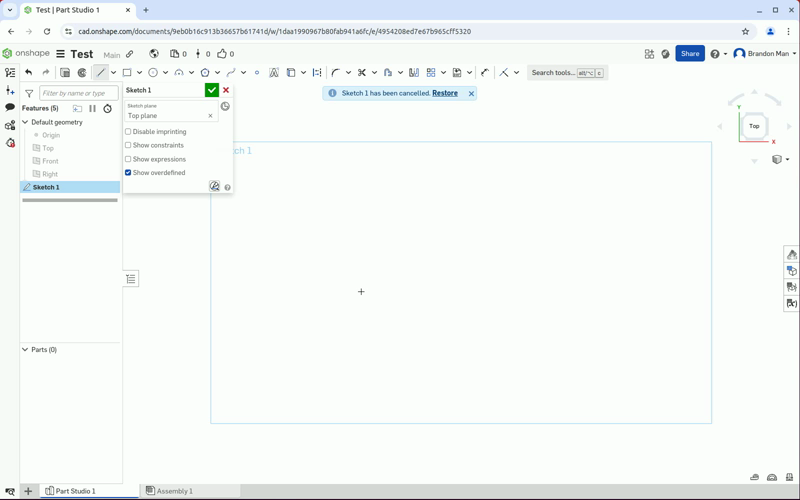
key_up(shift)
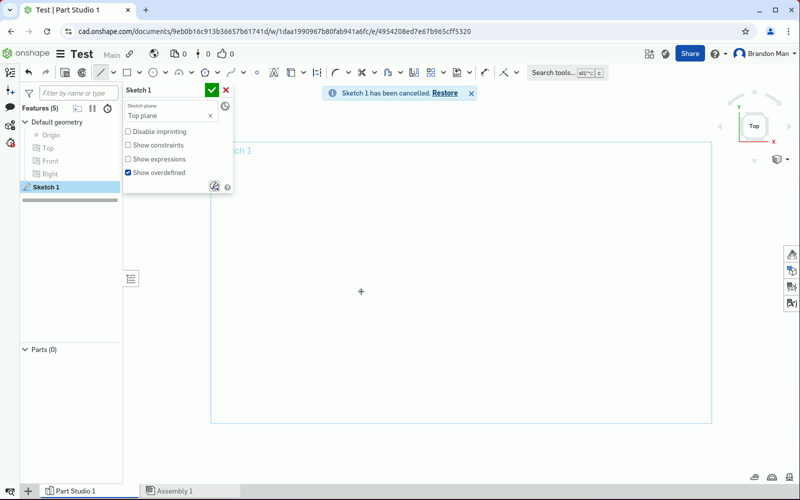
key_down(shift)
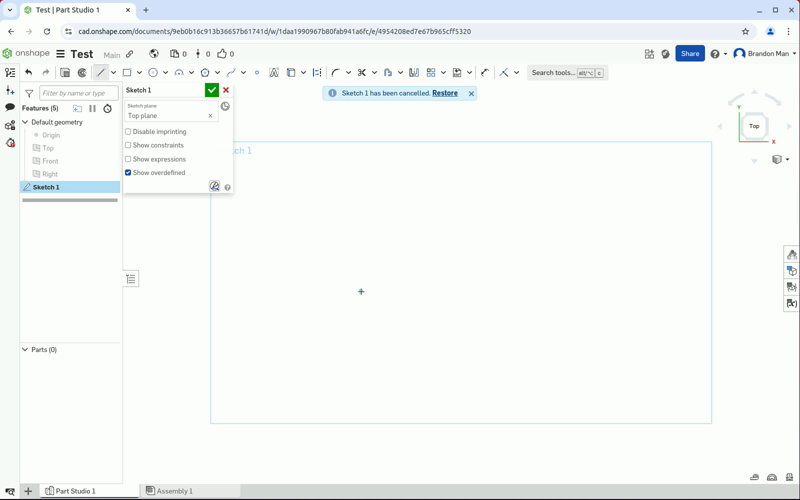
mouse_move(413, 343)
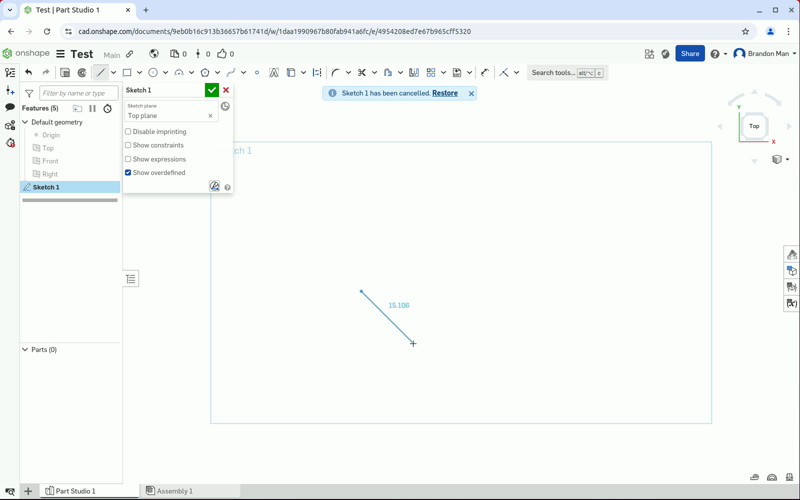
click(413, 343)
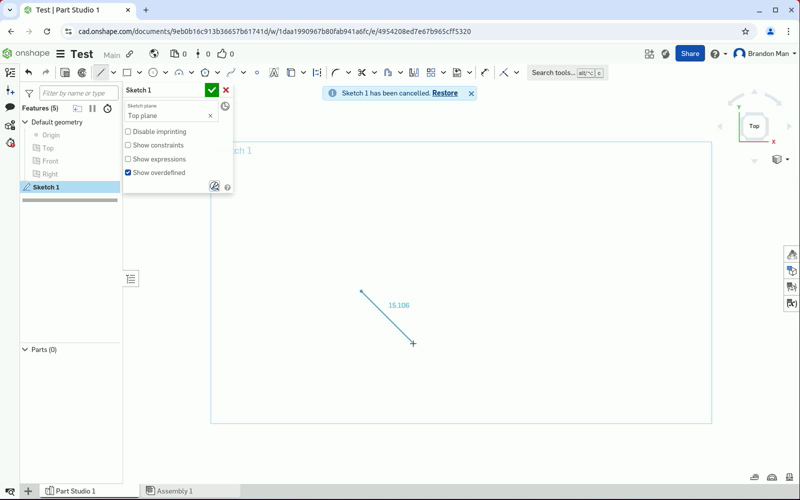
key_up(shift)
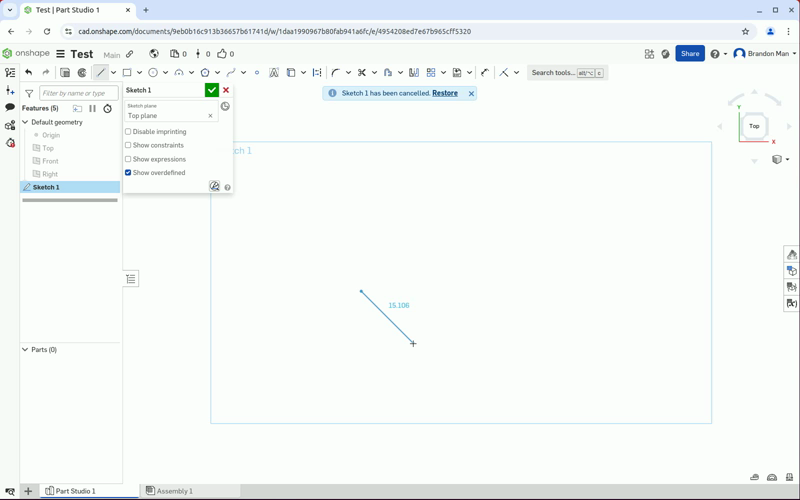
key_down(shift)
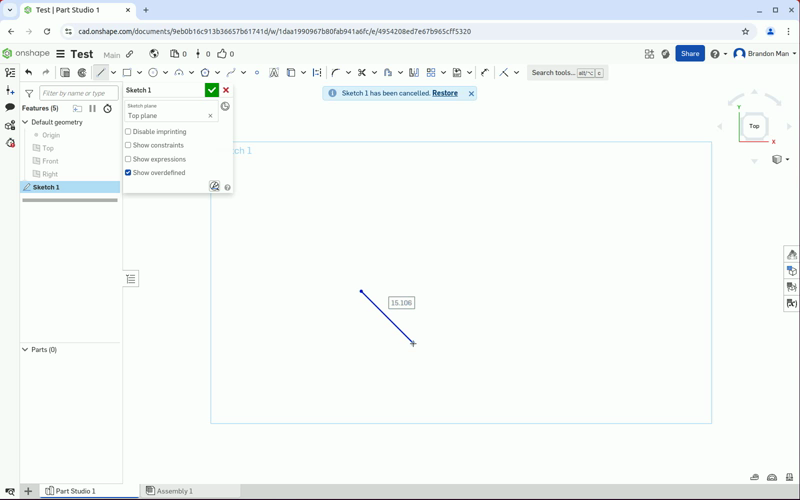
mouse_move(413, 221)
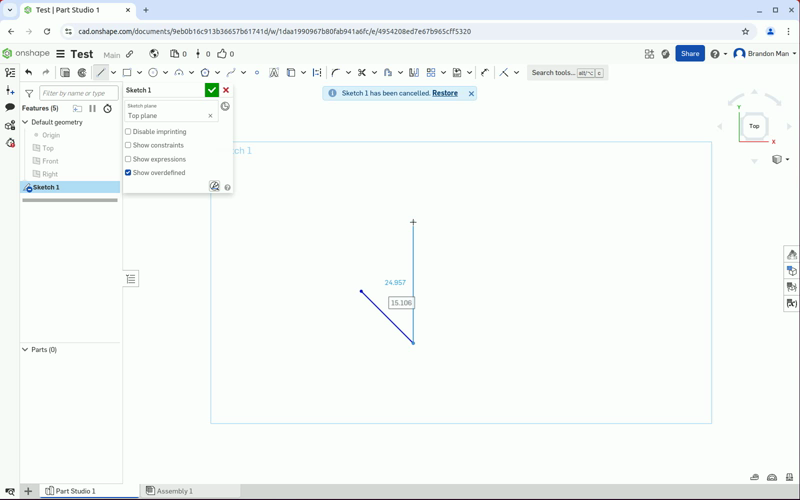
click(413, 221)
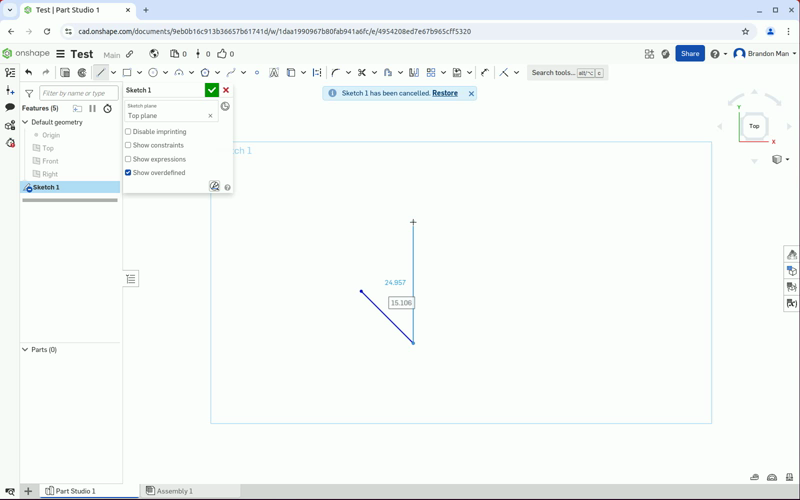
key_up(shift)
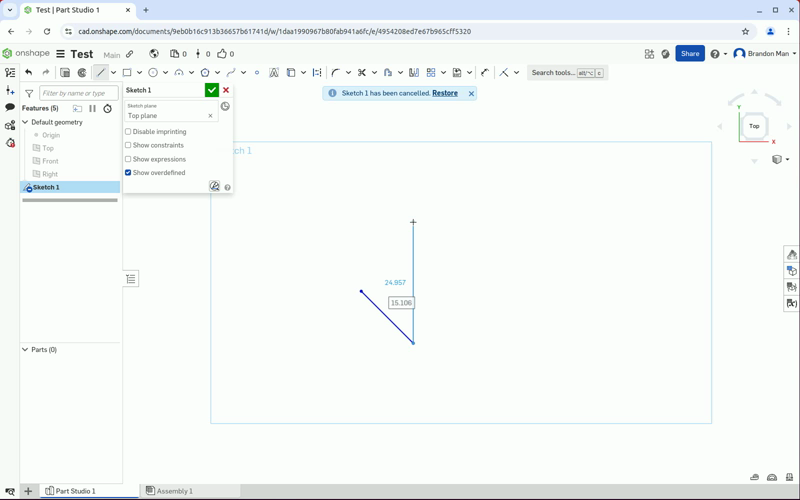
key_down(shift)
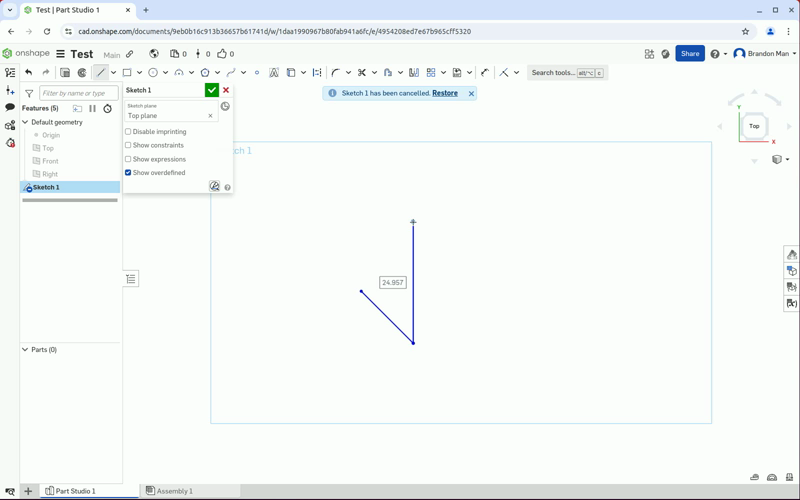
mouse_move(361, 273)
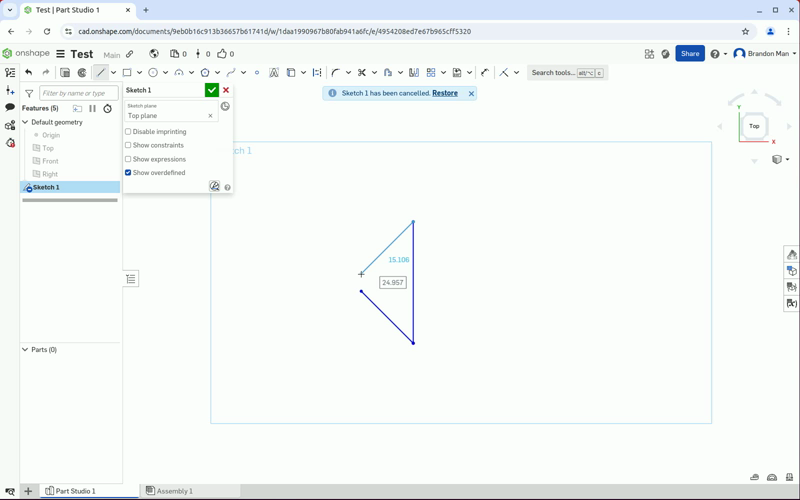
click(361, 273)
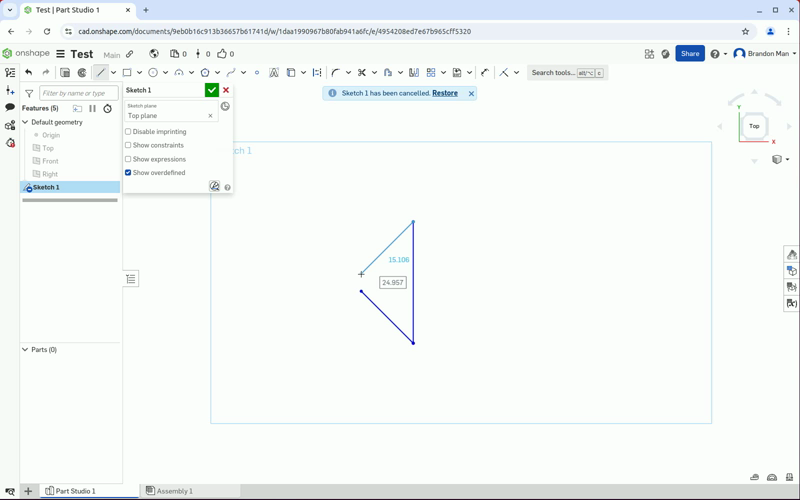
key_up(shift)
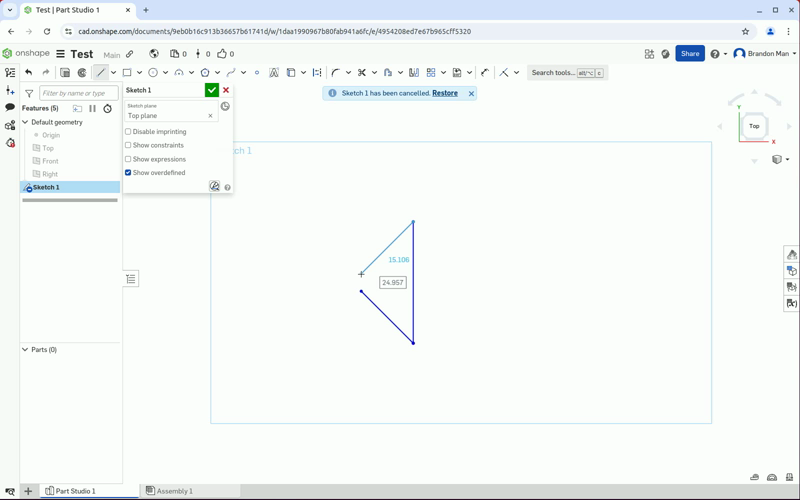
key(esc)
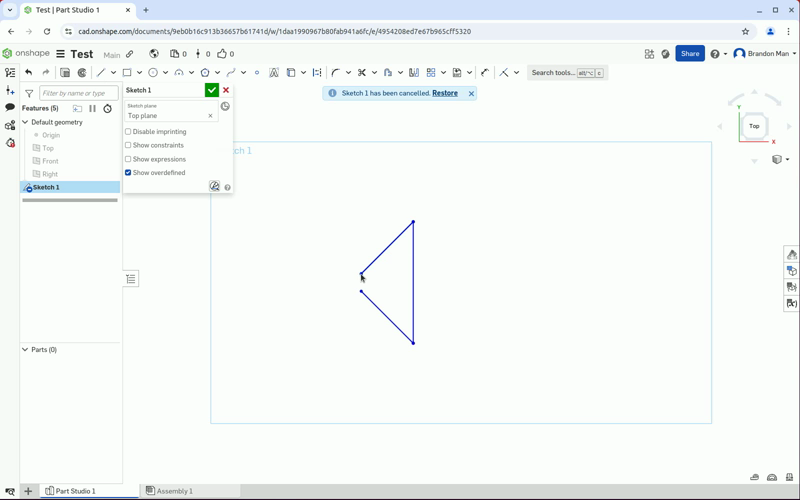
key(a)
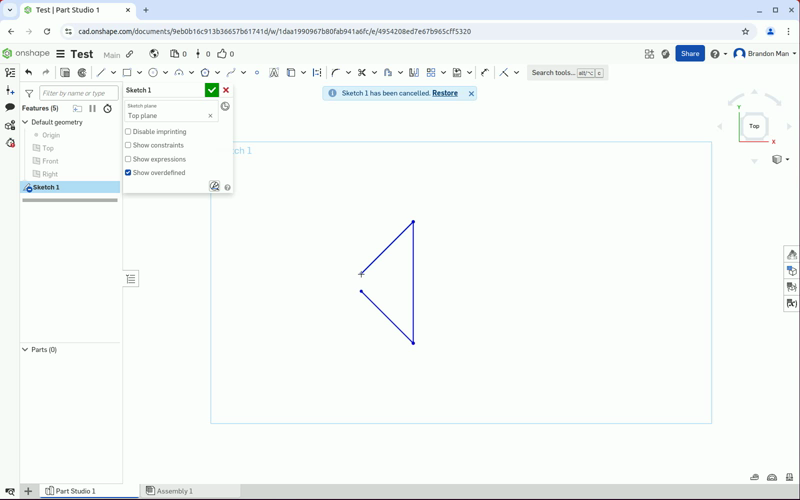
mouse_move(361, 273)
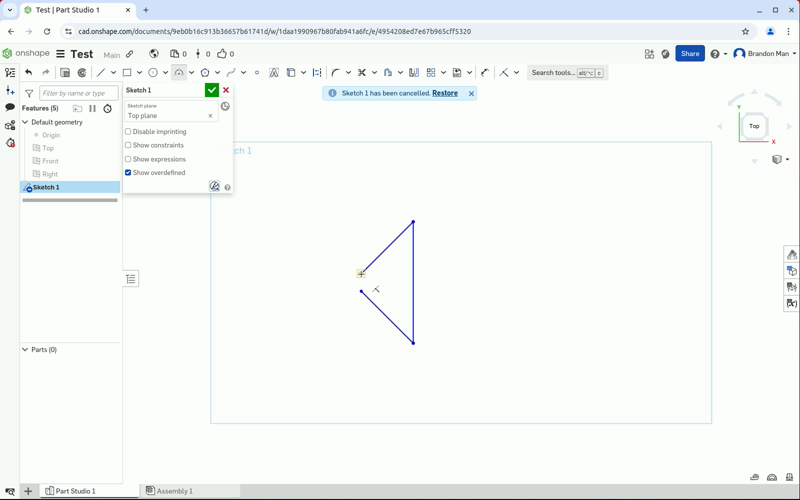
click(361, 273)
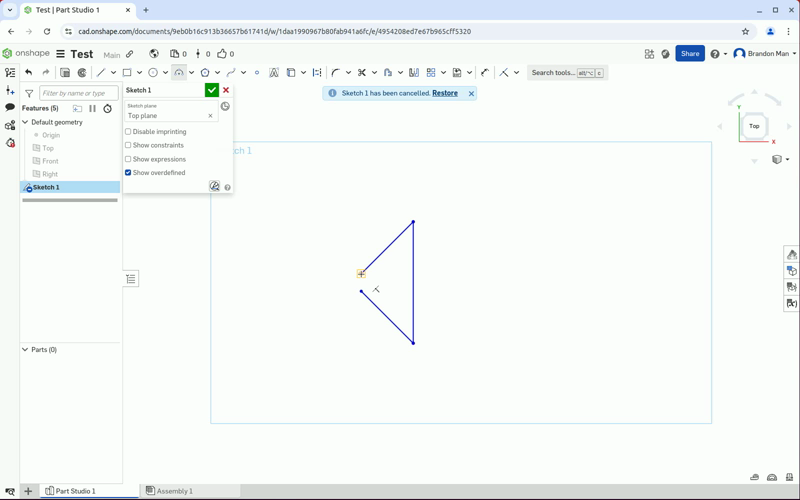
mouse_move(361, 291)
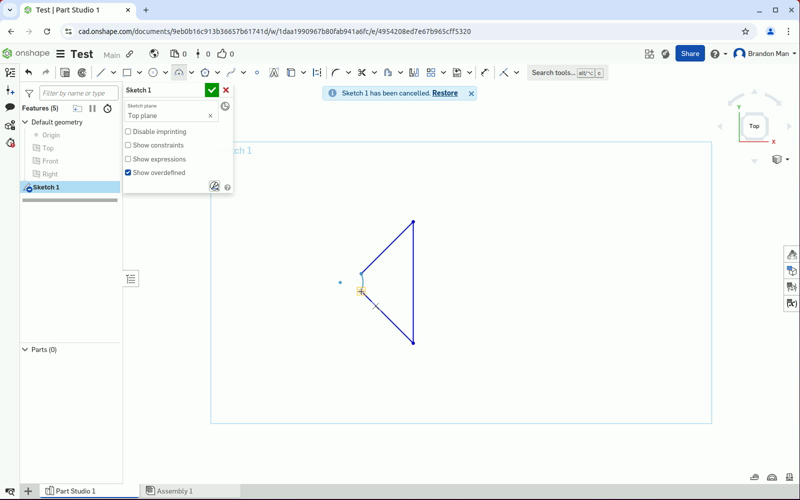
click(361, 291)
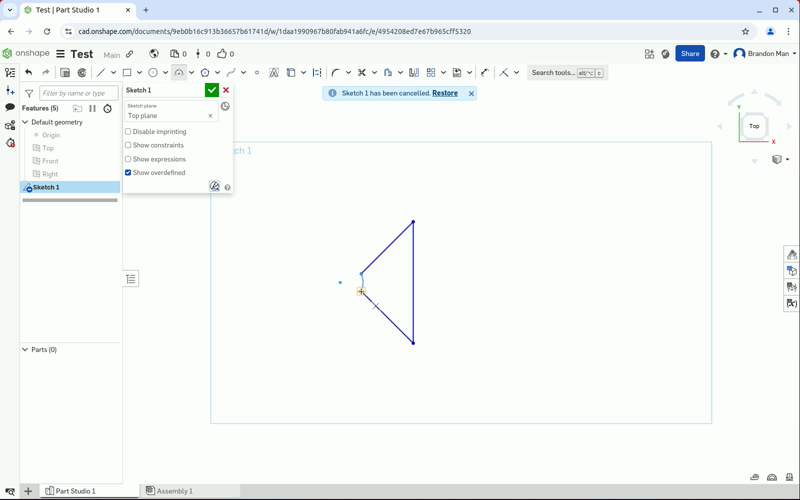
key_down(shift)
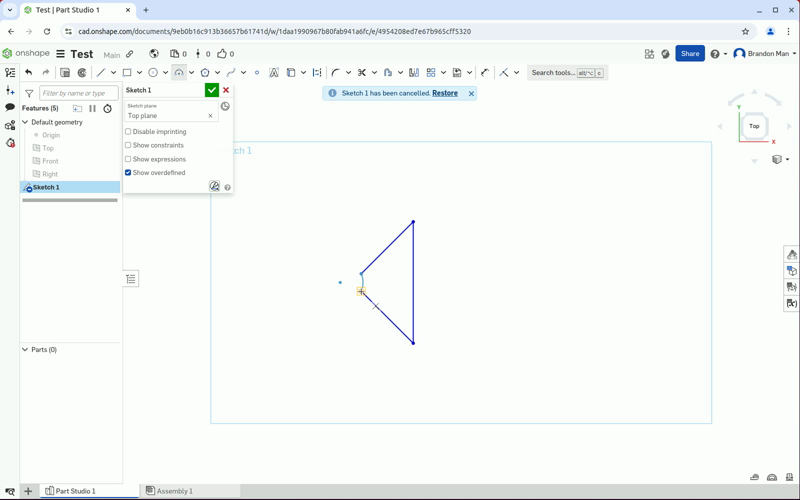
mouse_move(357, 282)
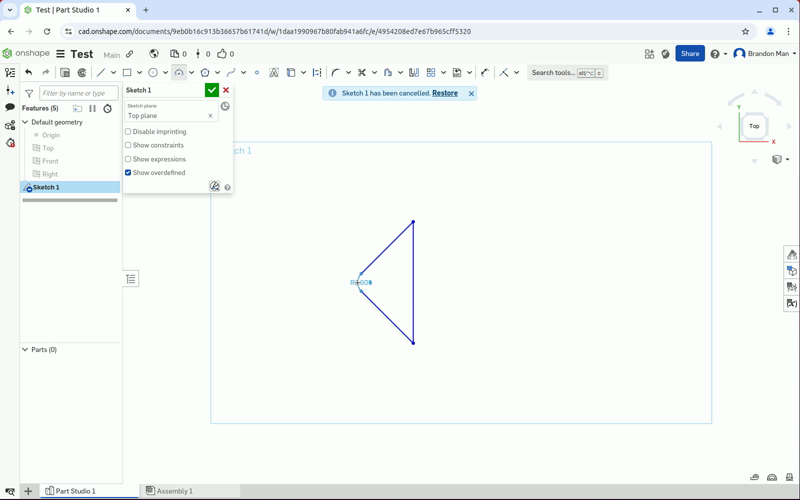
click(357, 282)
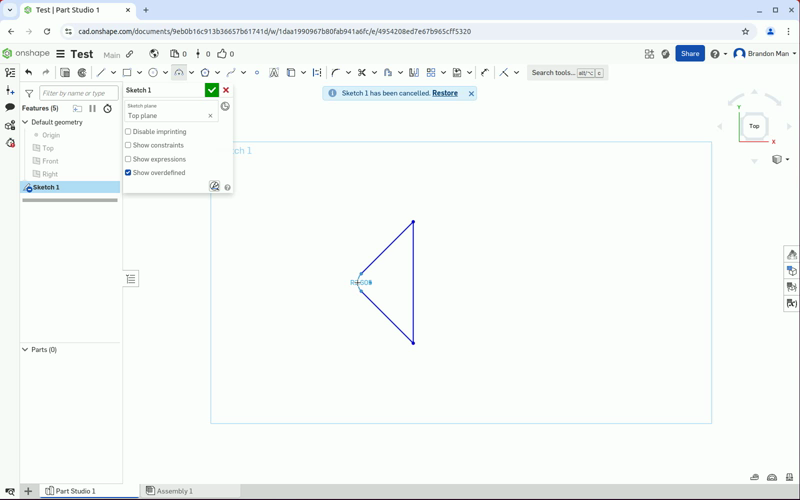
key_up(shift)
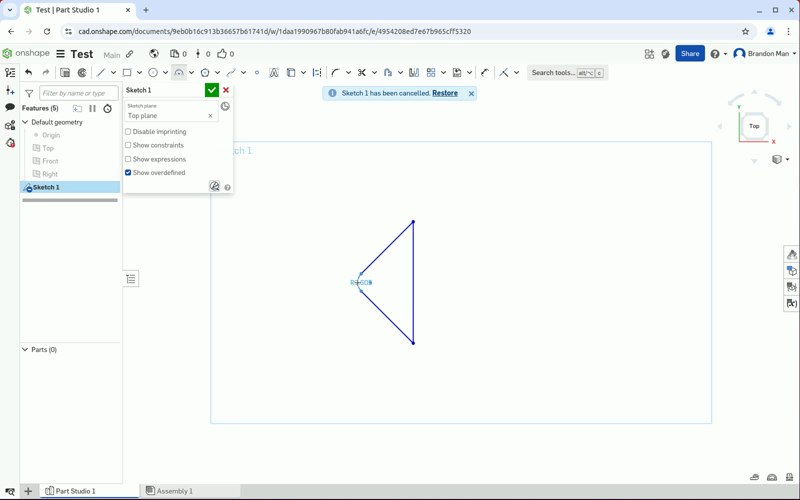
key(esc)
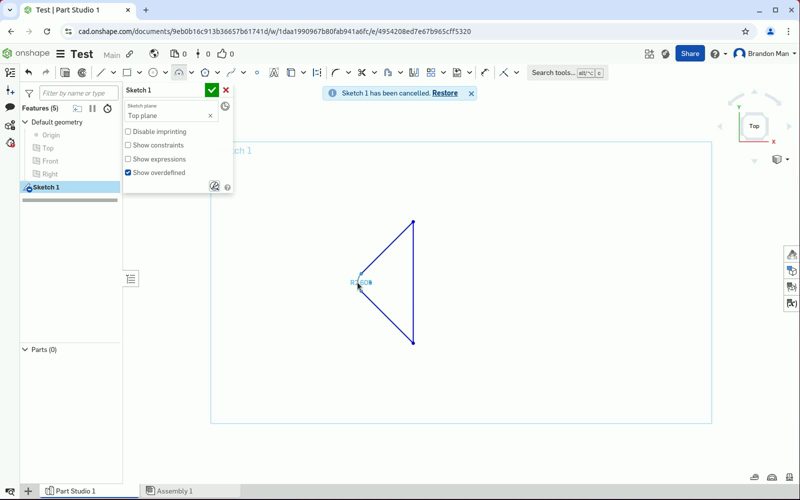
key(c)
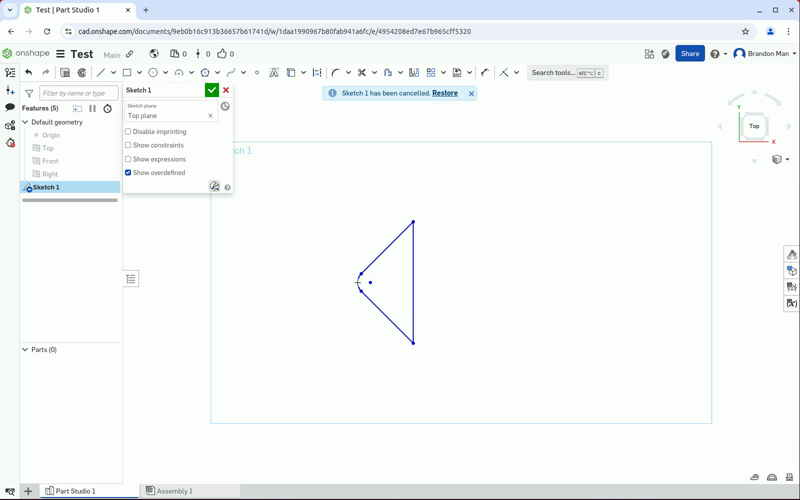
key_down(shift)
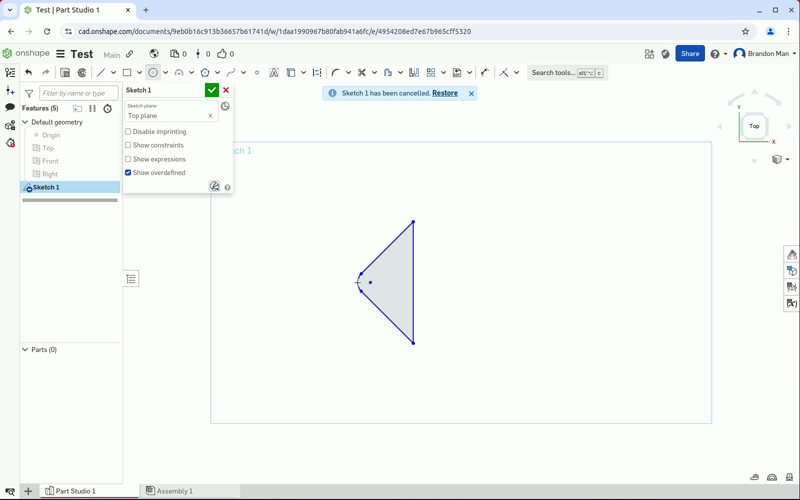
mouse_move(368, 282)
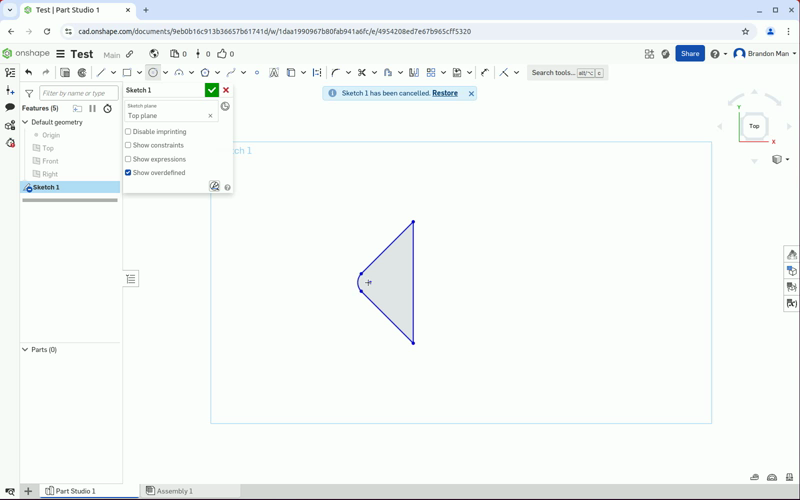
scroll(6)
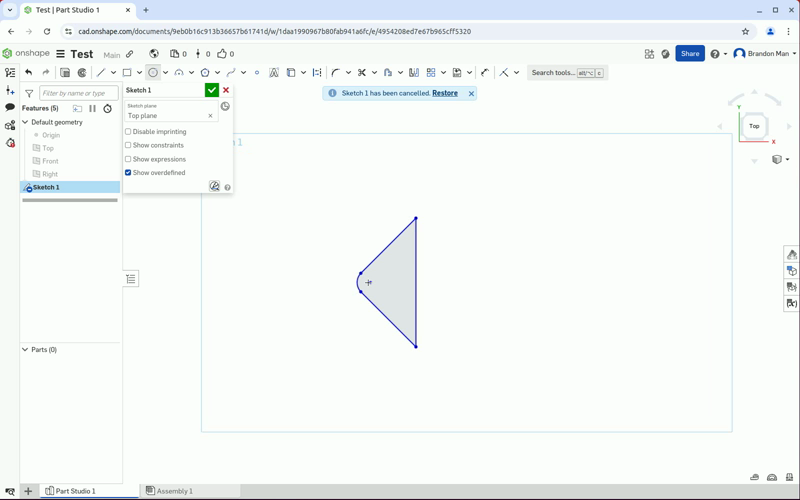
scroll(6)
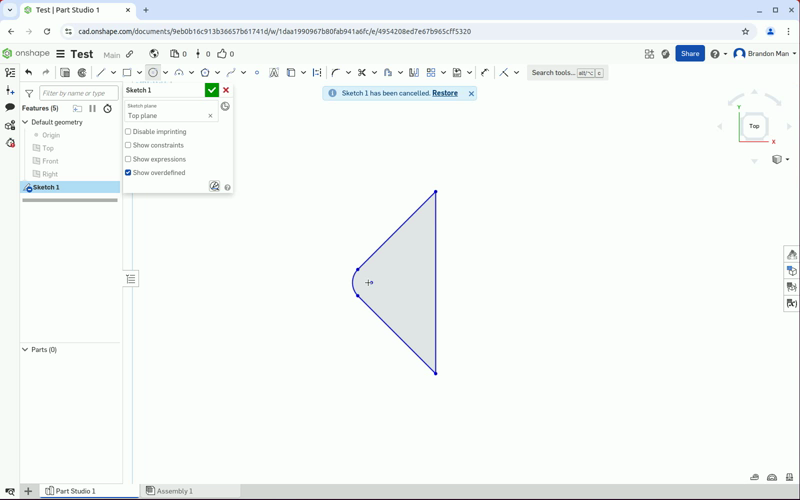
scroll(6)
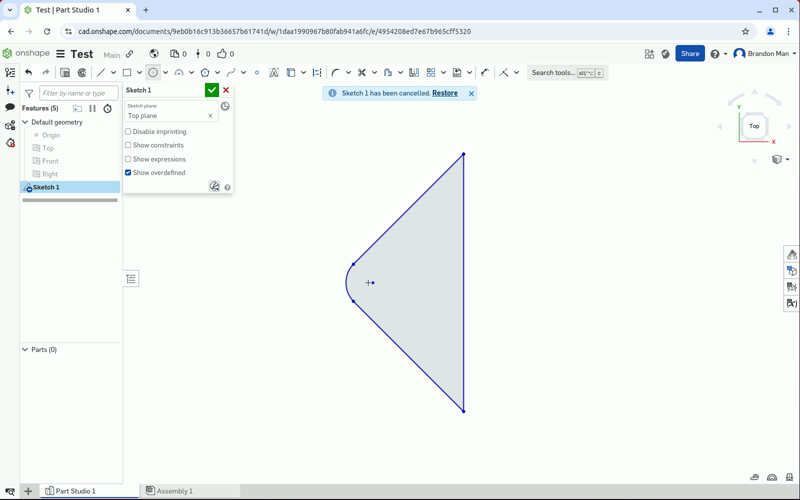
scroll(6)
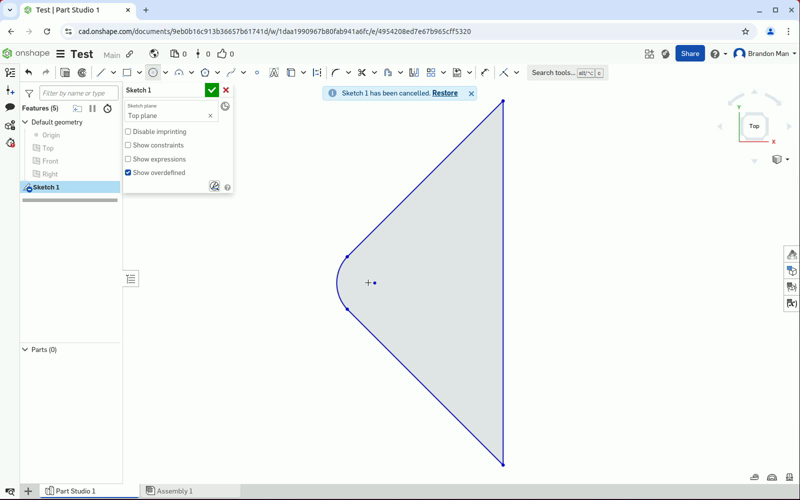
scroll(6)
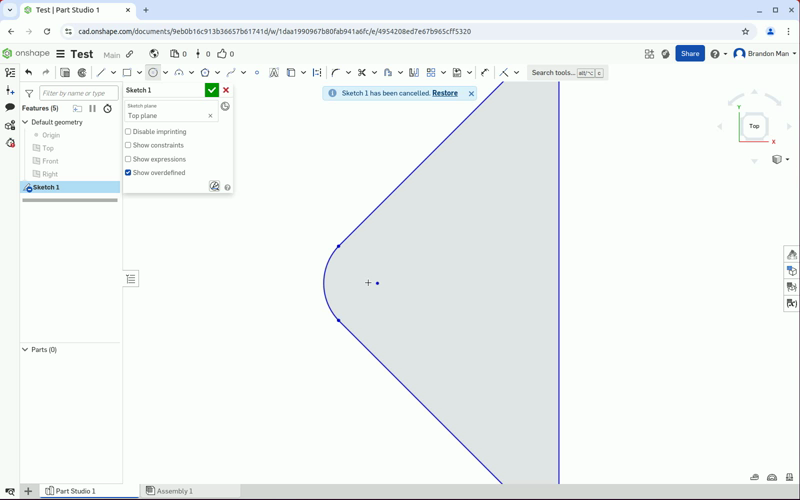
scroll(6)
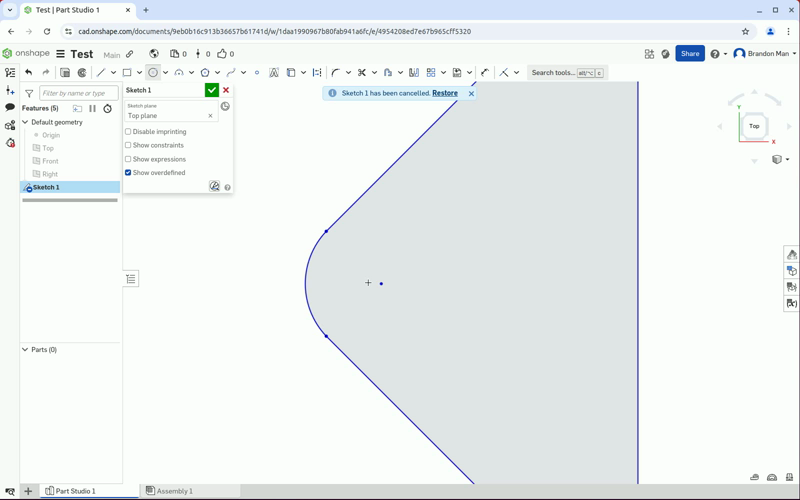
scroll(6)
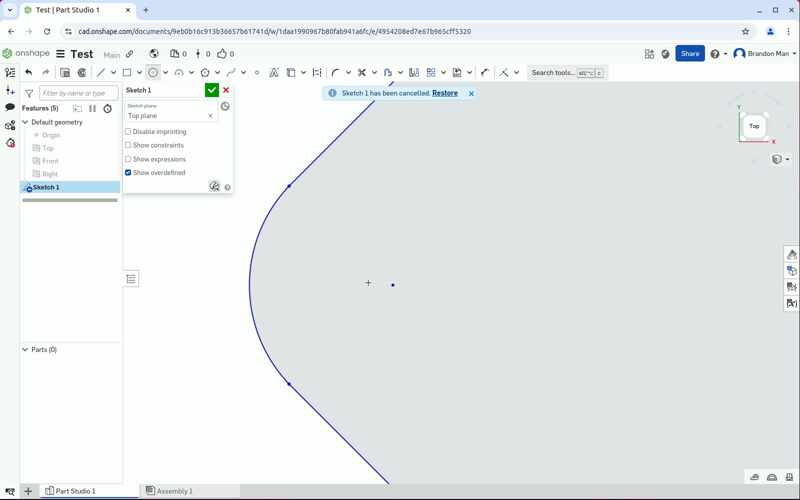
click(368, 282)
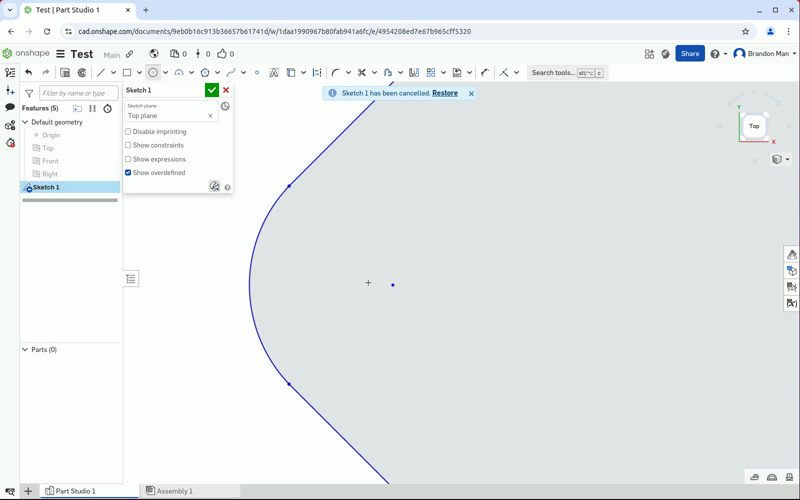
scroll(-6)
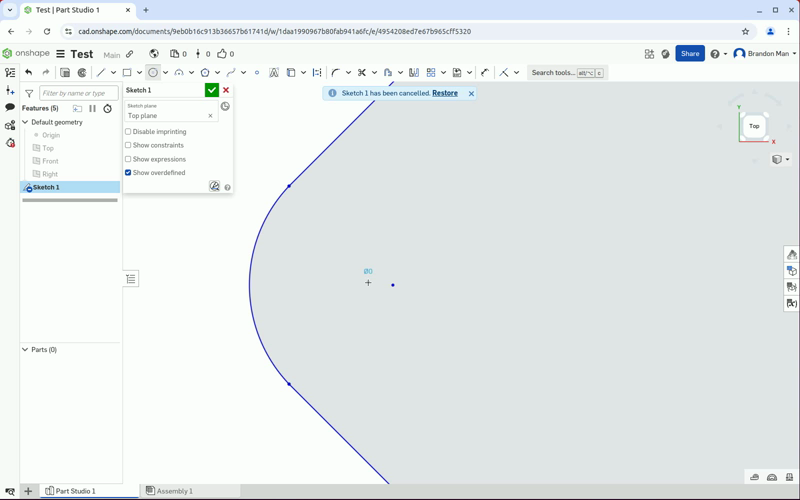
scroll(-6)
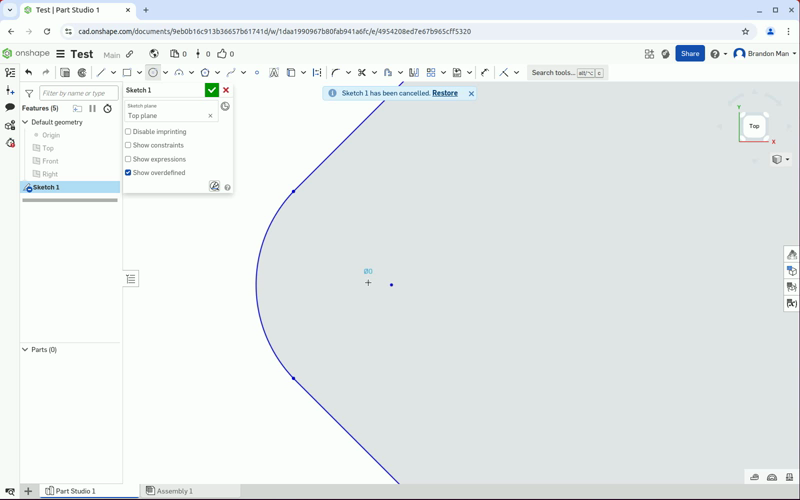
scroll(-6)
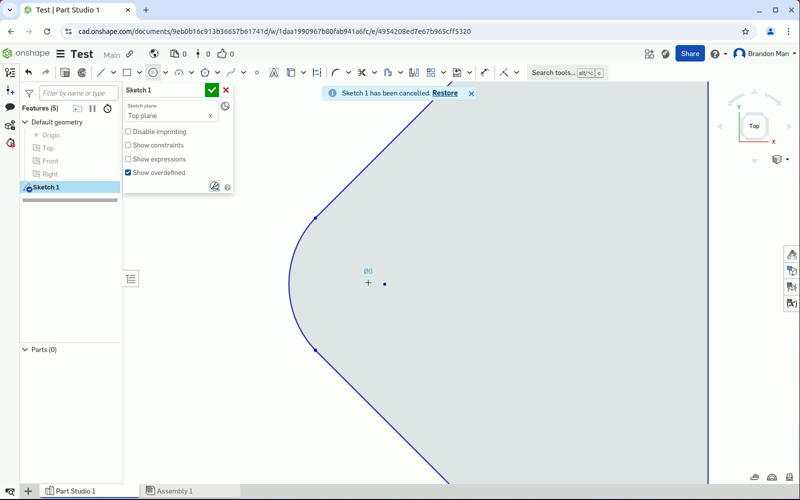
scroll(-6)
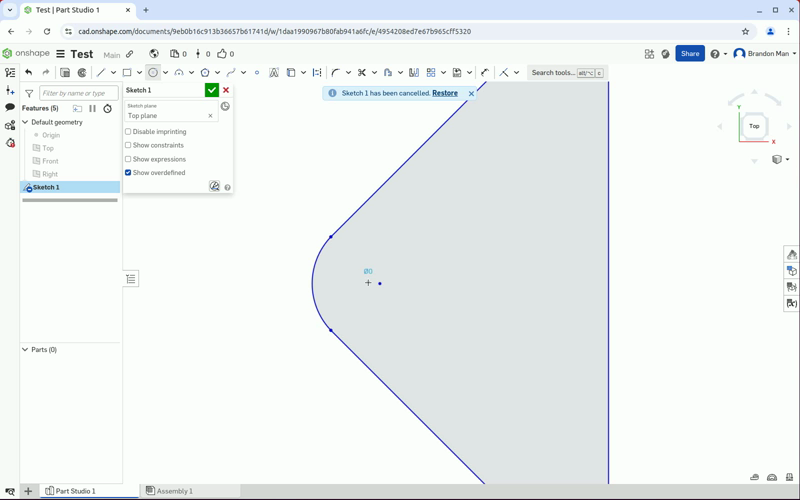
scroll(-6)
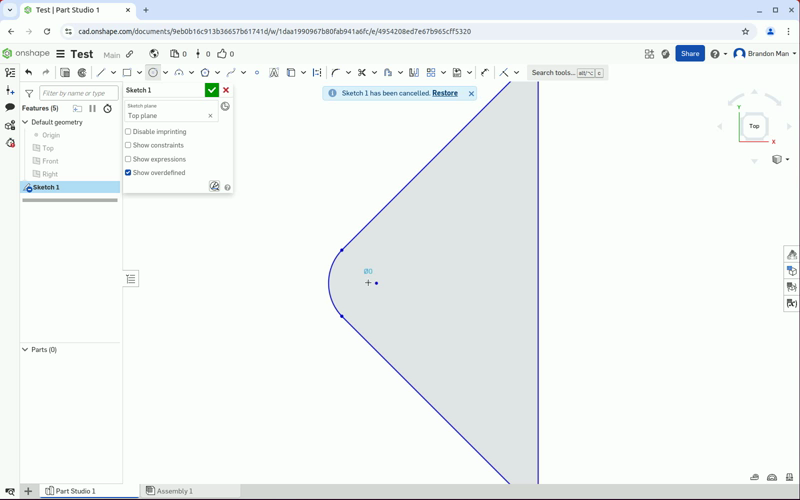
scroll(-6)
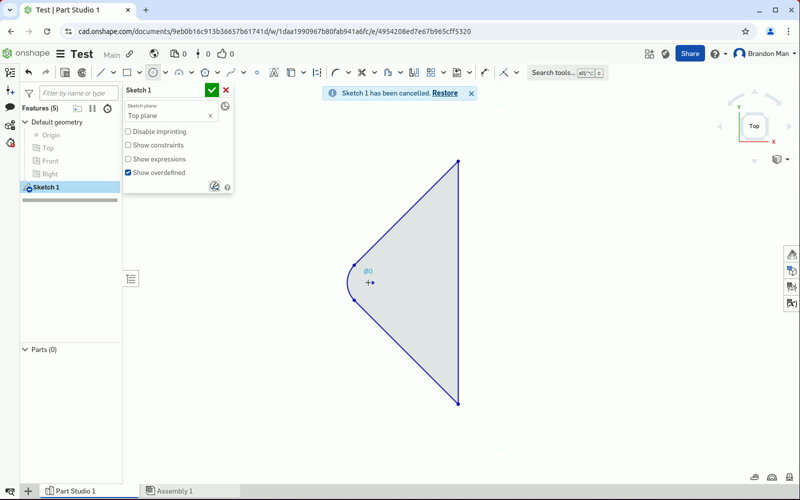
scroll(-6)
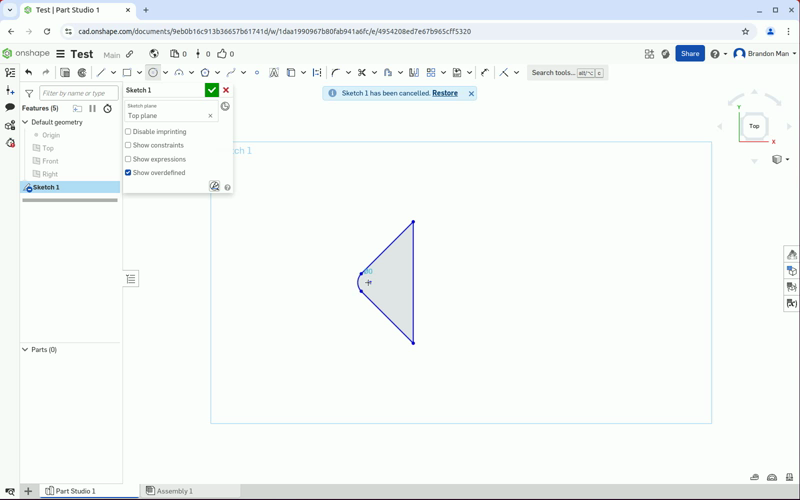
key_up(shift)
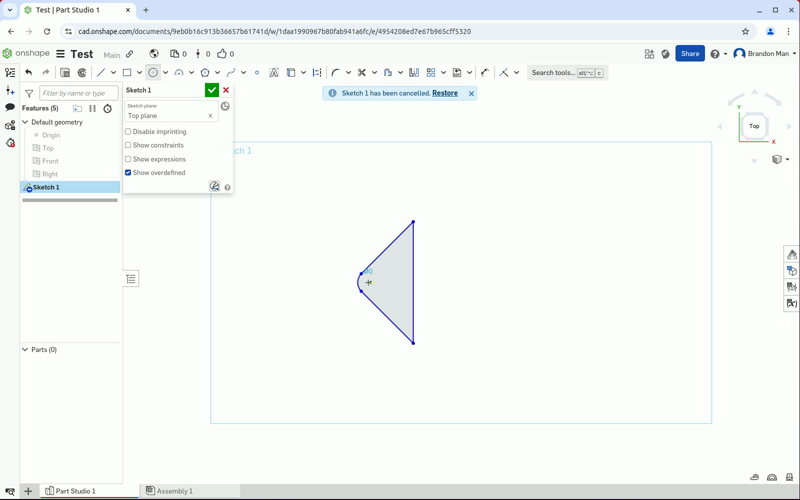
mouse_move(373, 282)
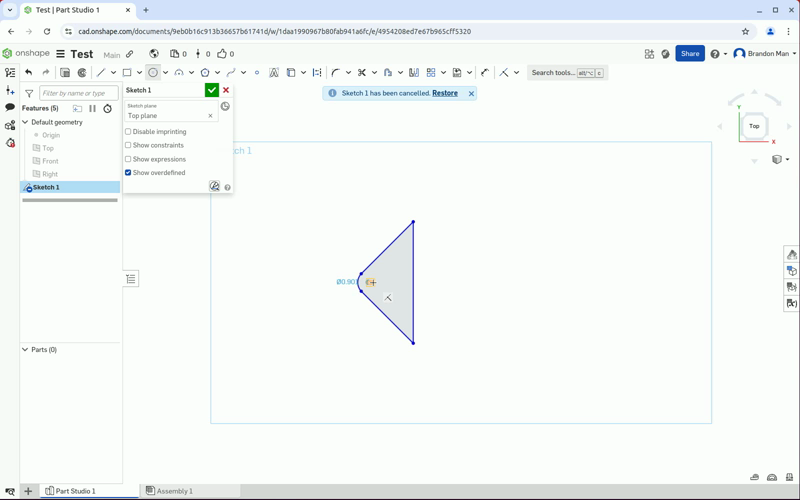
scroll(6)
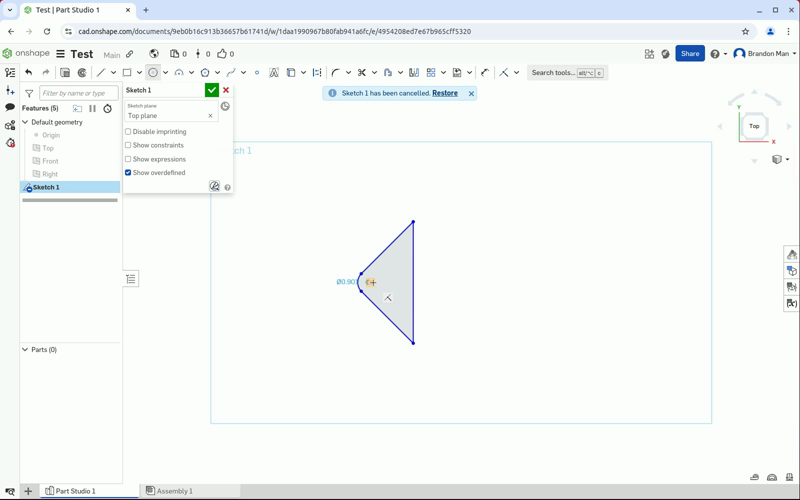
scroll(6)
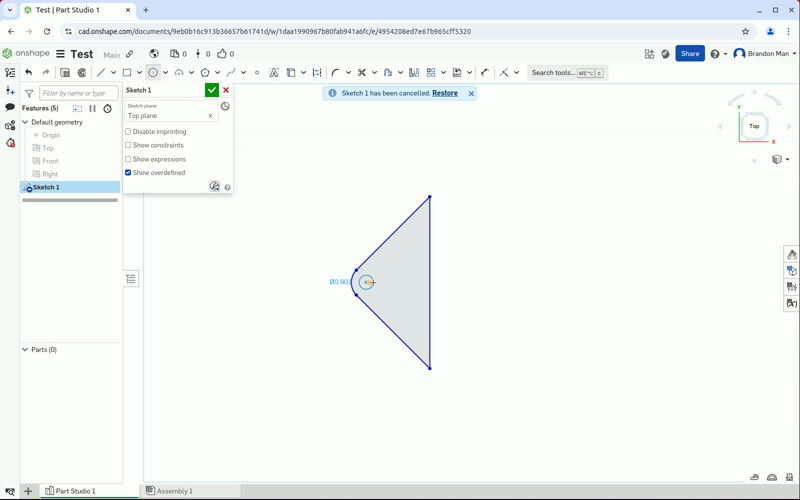
scroll(6)
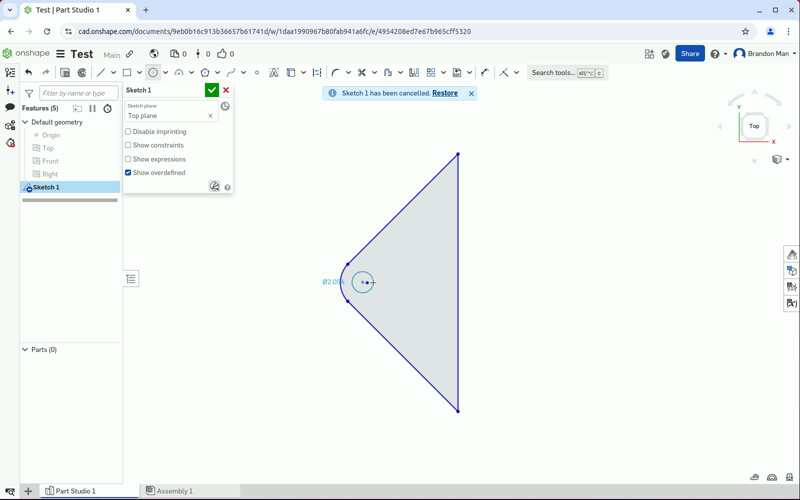
scroll(6)
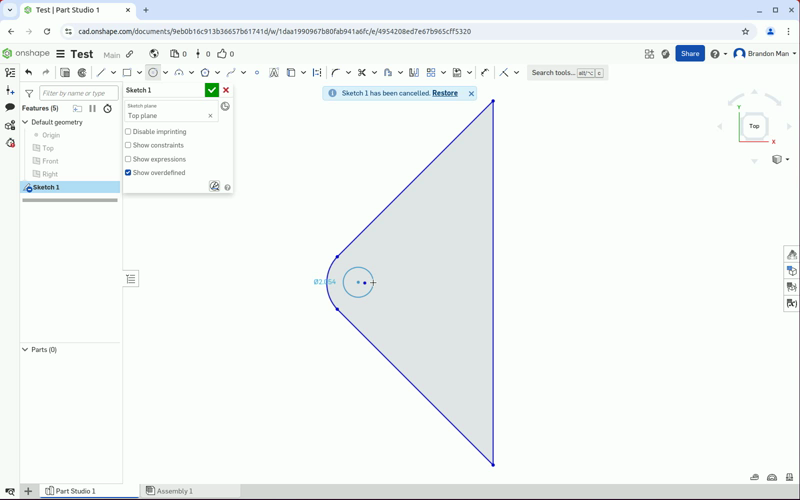
scroll(6)
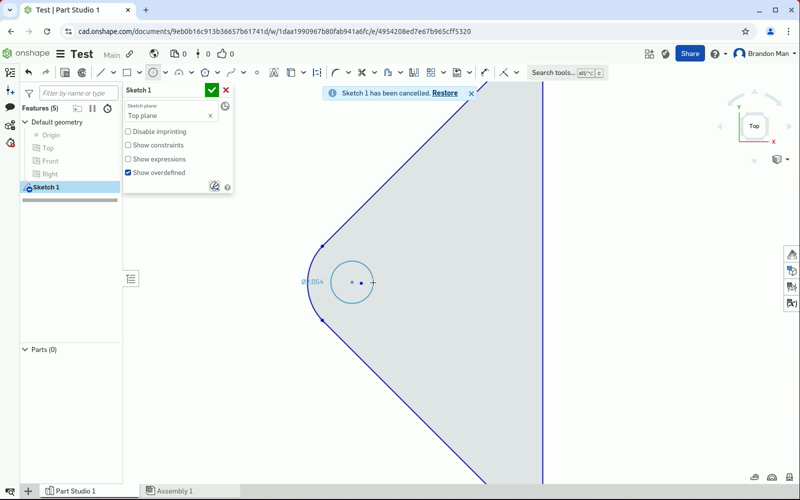
scroll(6)
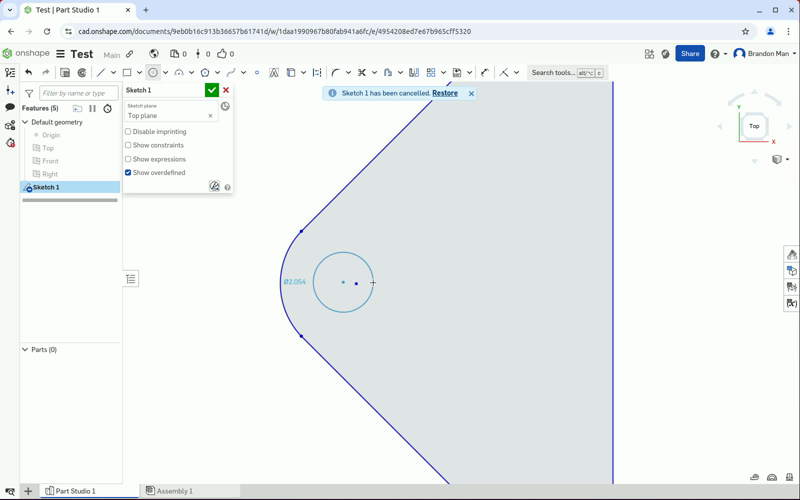
scroll(6)
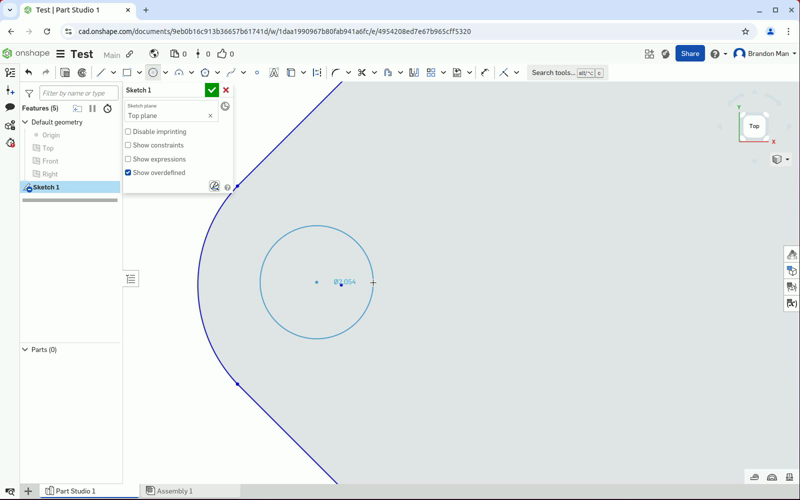
click(373, 282)
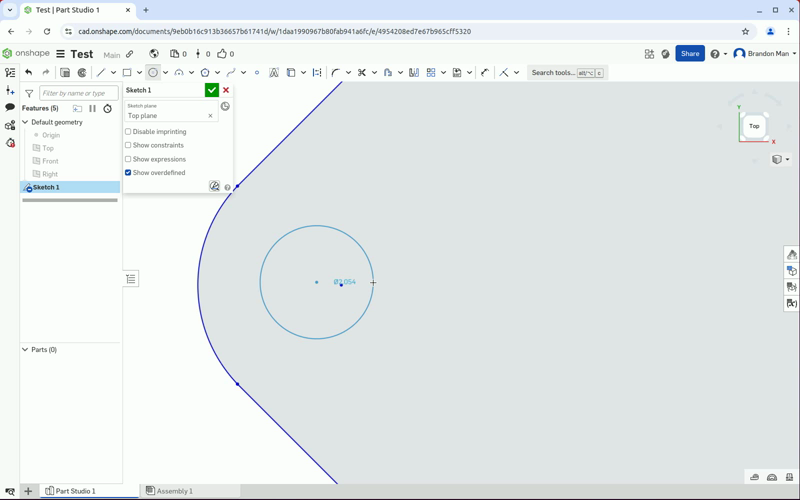
scroll(-6)
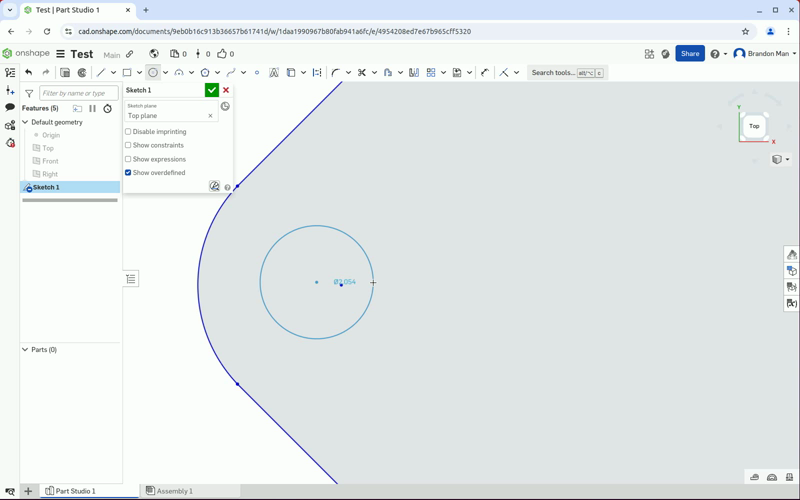
scroll(-6)
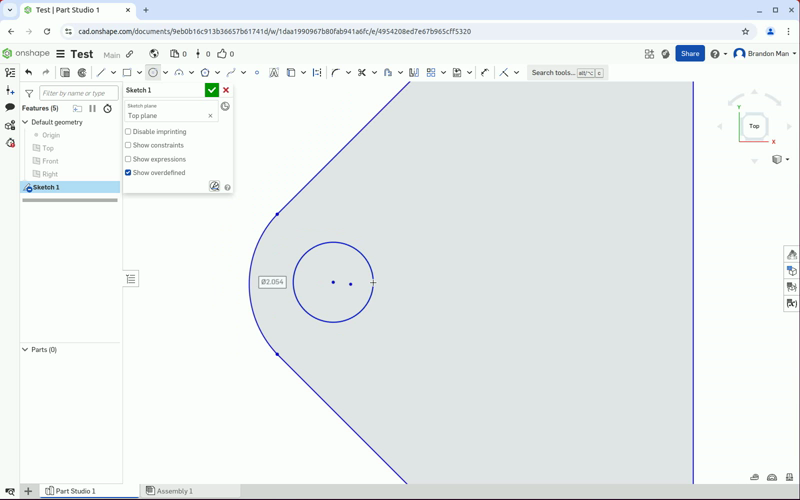
scroll(-6)
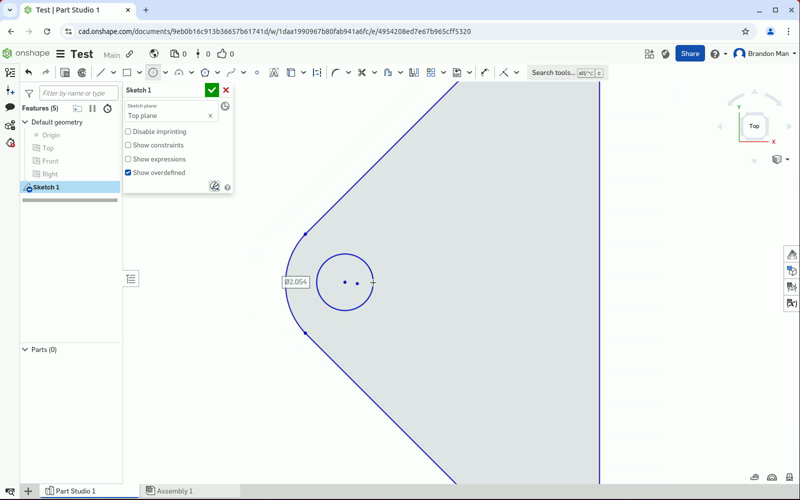
scroll(-6)
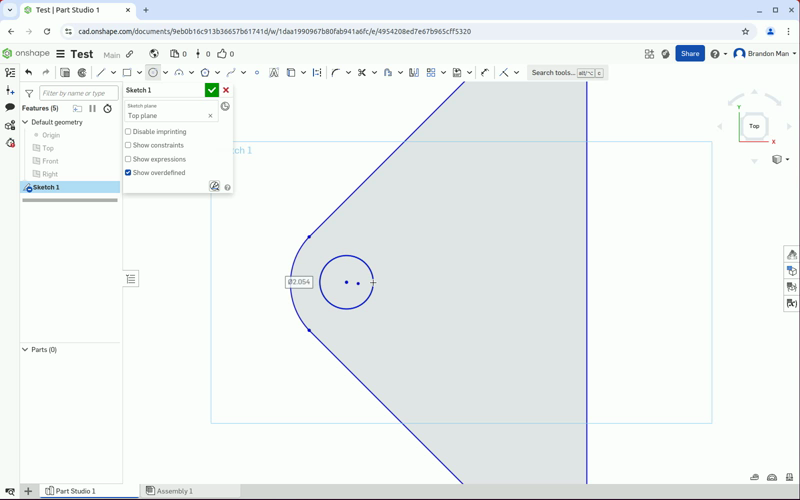
scroll(-6)
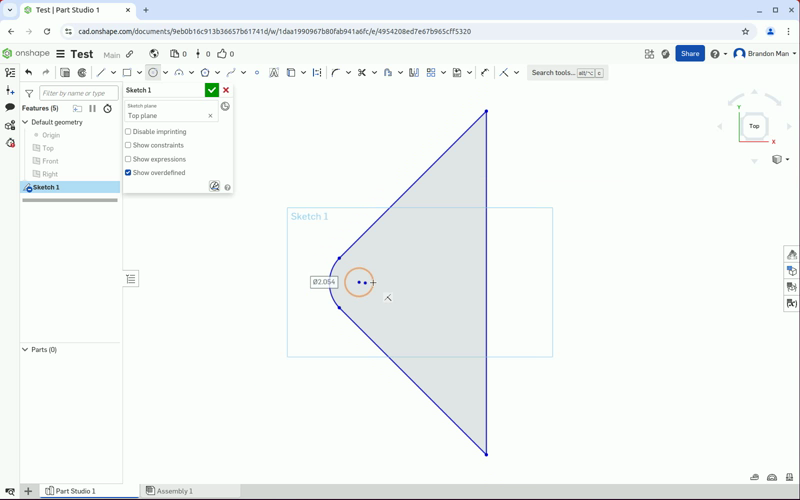
scroll(-6)
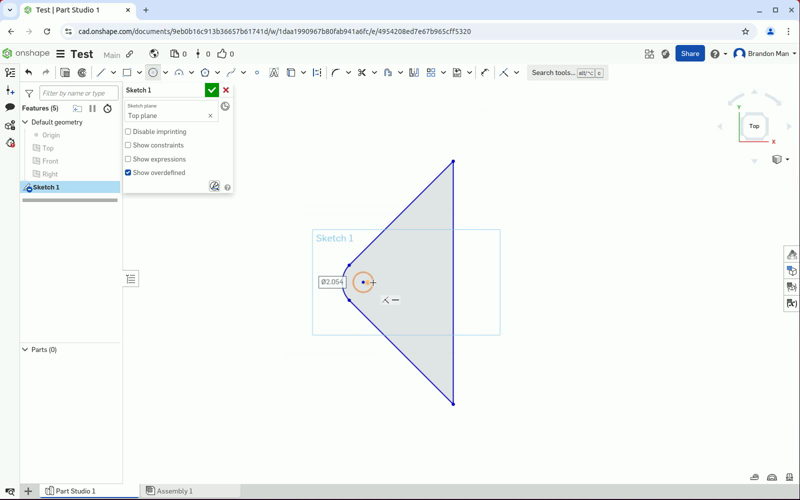
scroll(-6)
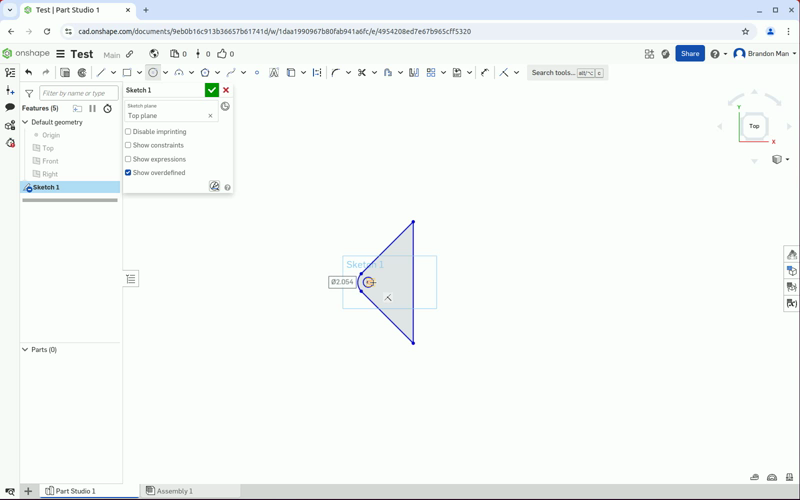
key(esc)
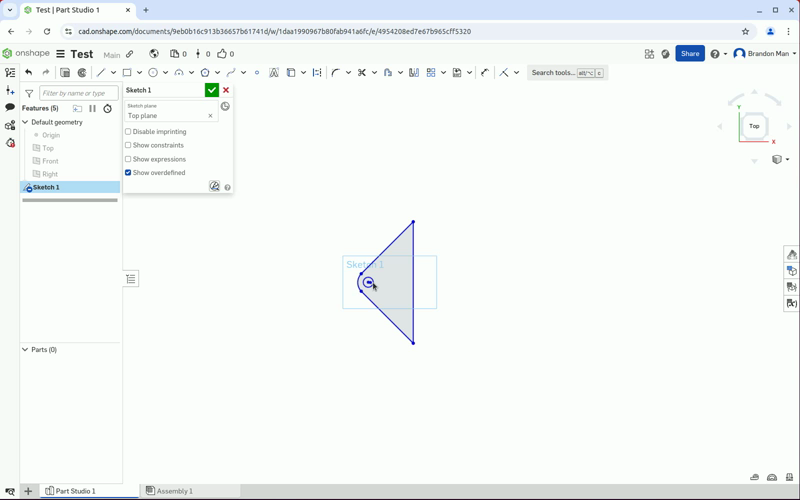
mouse_move(384, 266)
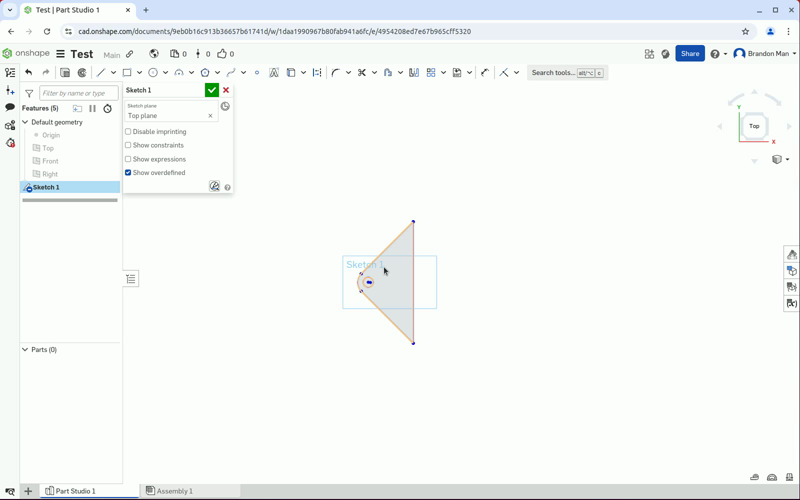
click(384, 266)
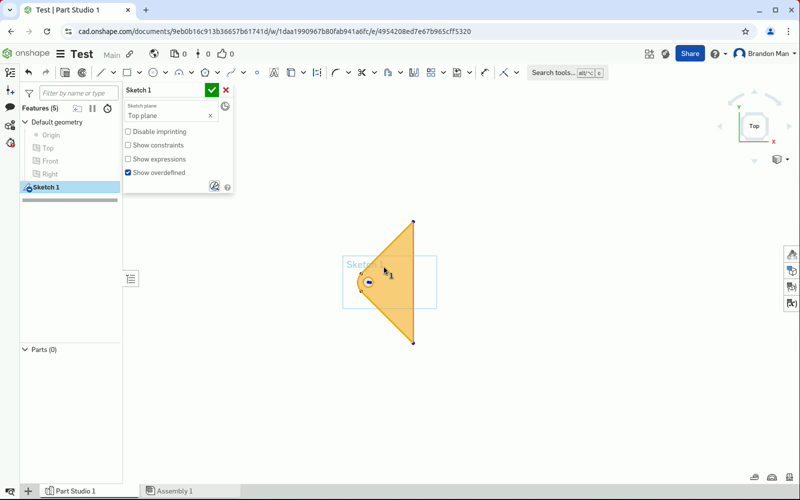
mouse_move(73, 352)
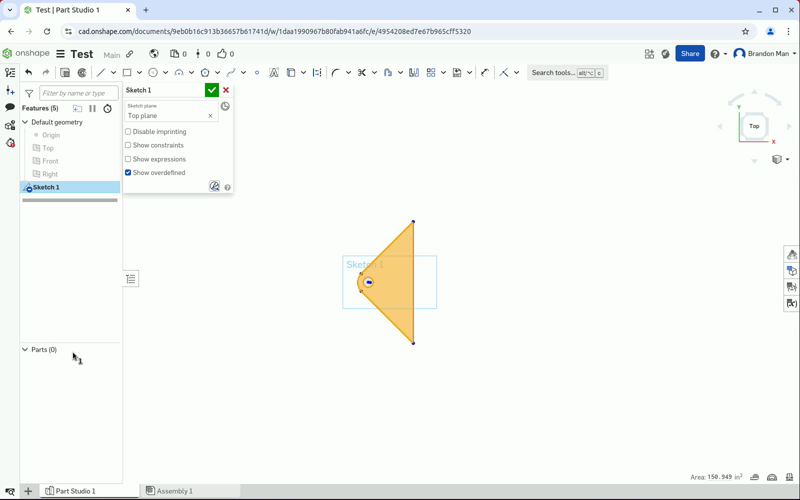
key(shift+y)
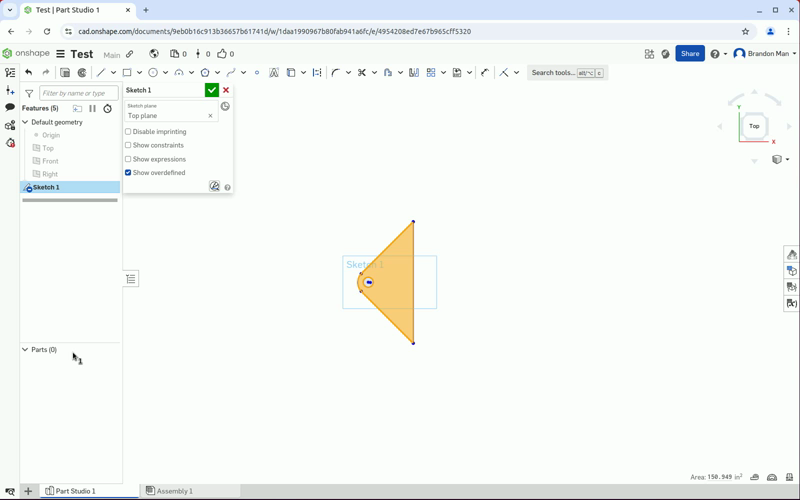
key(shift+e)
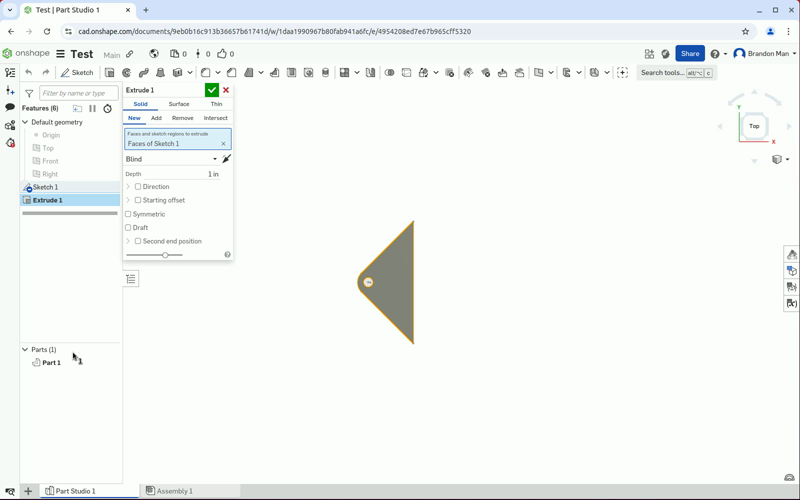
mouse_move(143, 106)
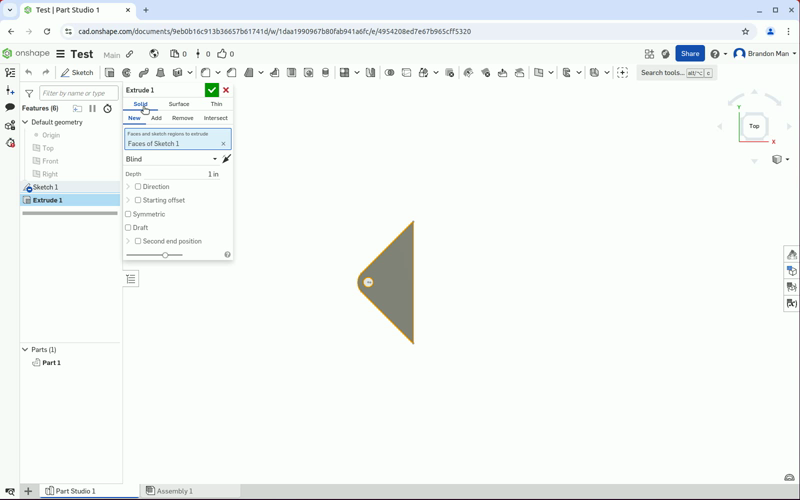
click(143, 106)
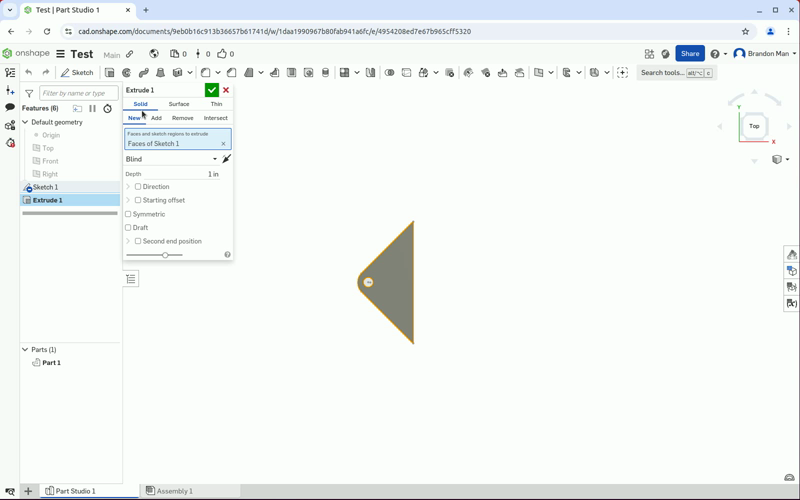
mouse_move(137, 120)
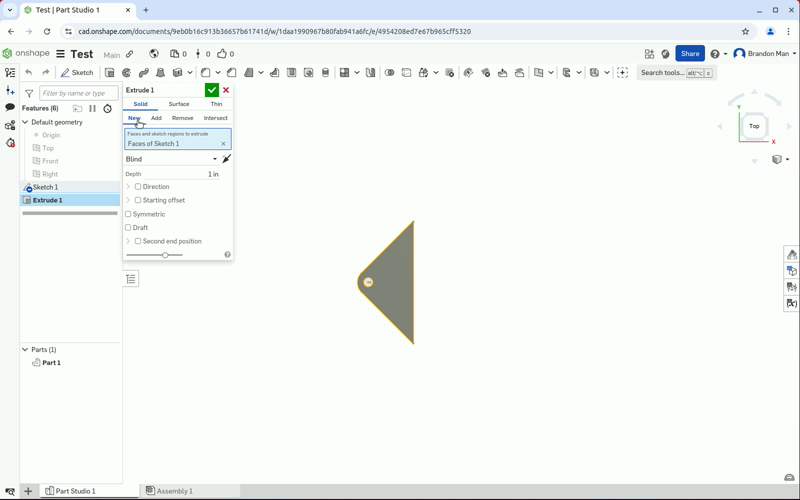
click(137, 120)
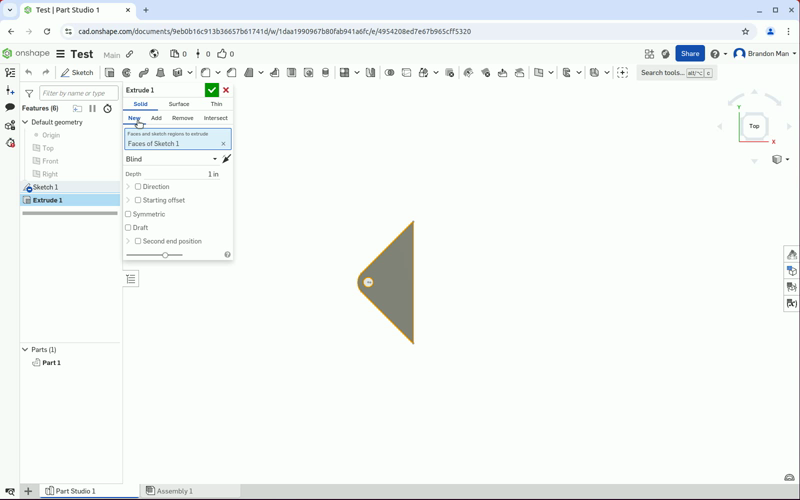
key(tab, 4)
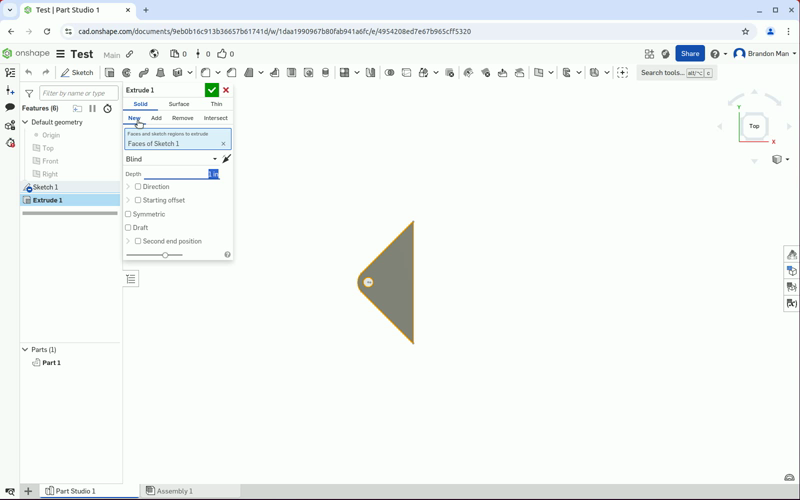
text(0.963)
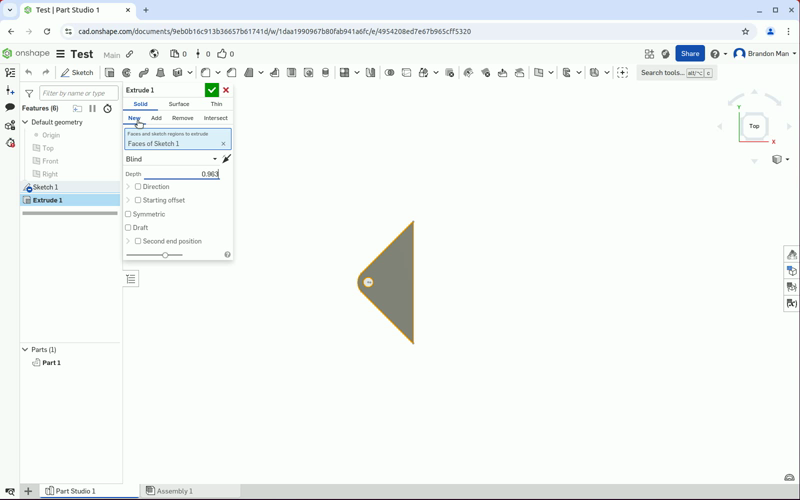
key(enter)
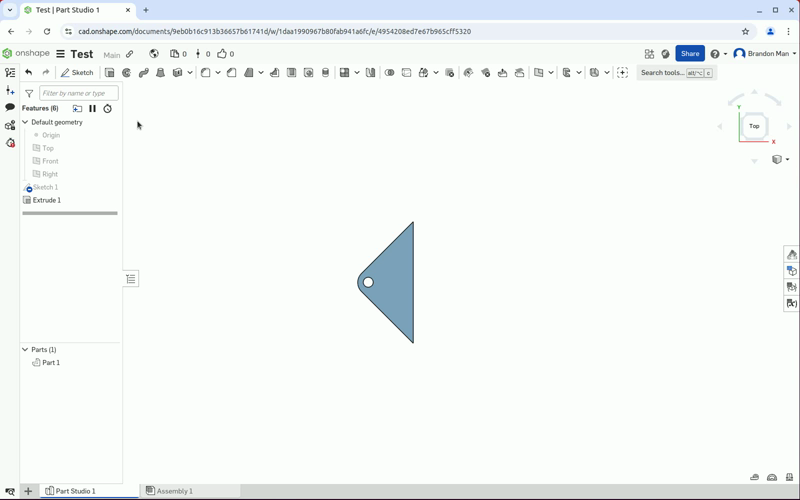
key(shift+h)
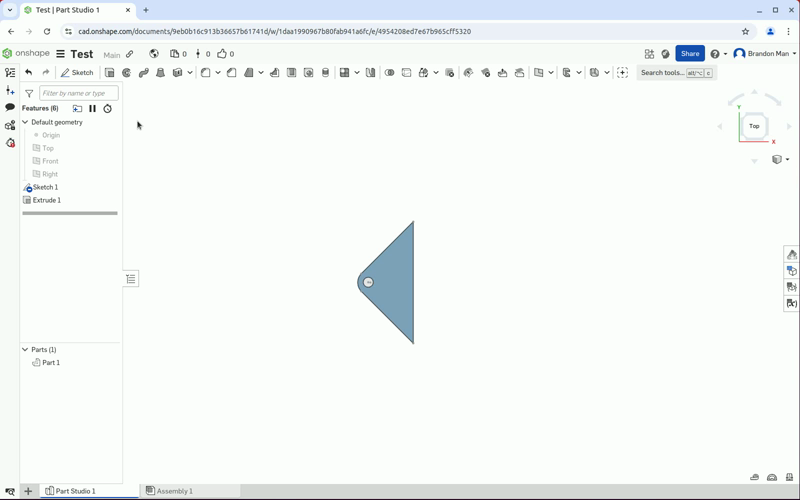
key(shift+h)
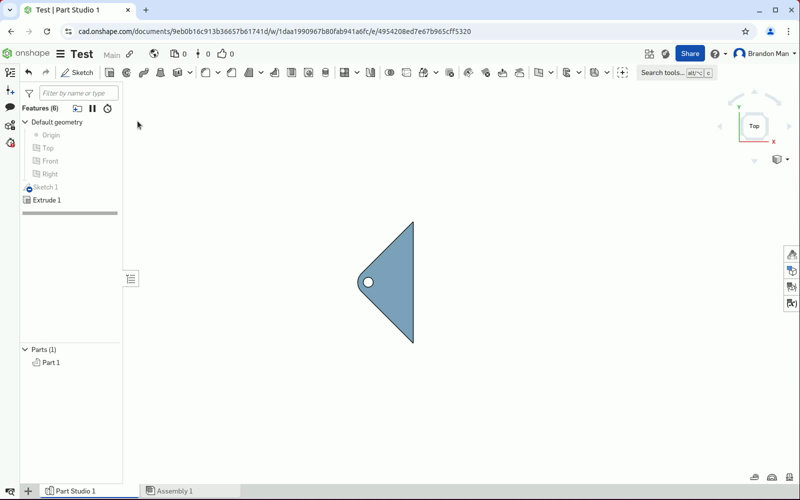
mouse_move(73, 189)
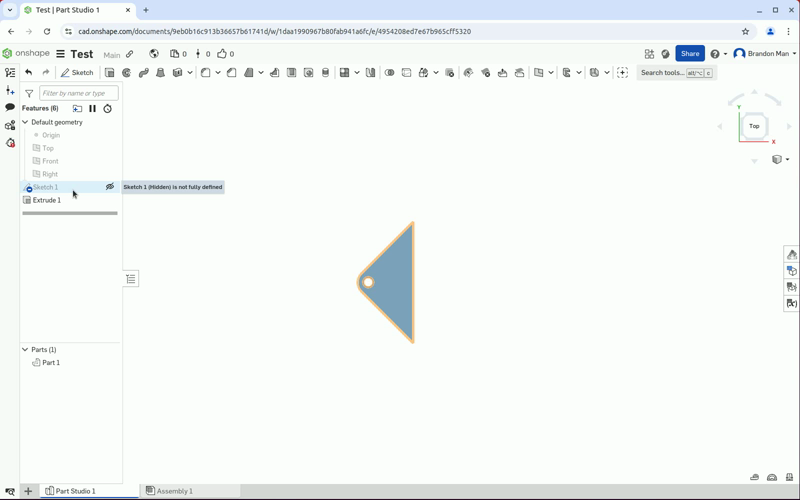
click(73, 189)
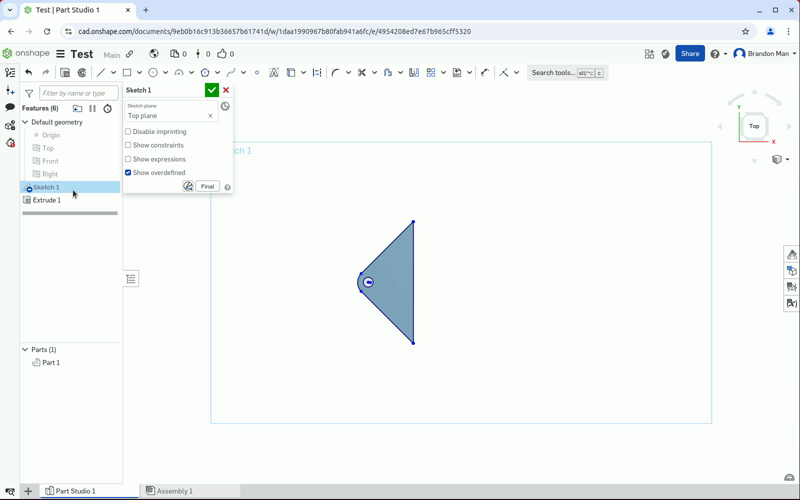
mouse_move(229, 92)
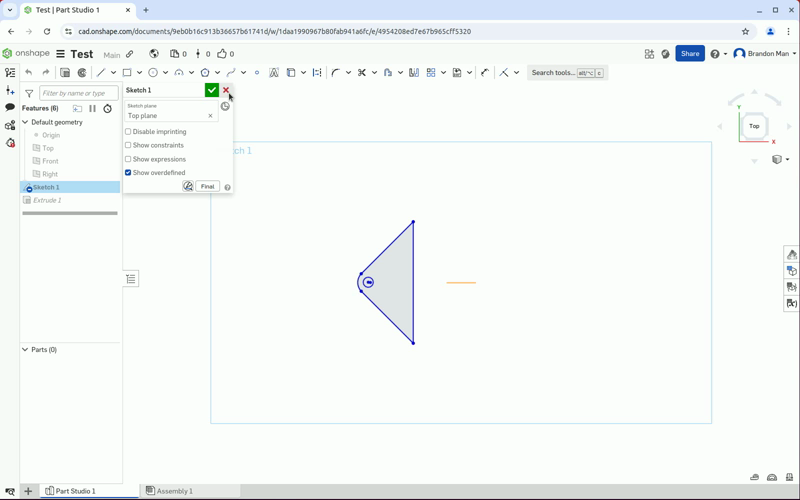
click(229, 92)
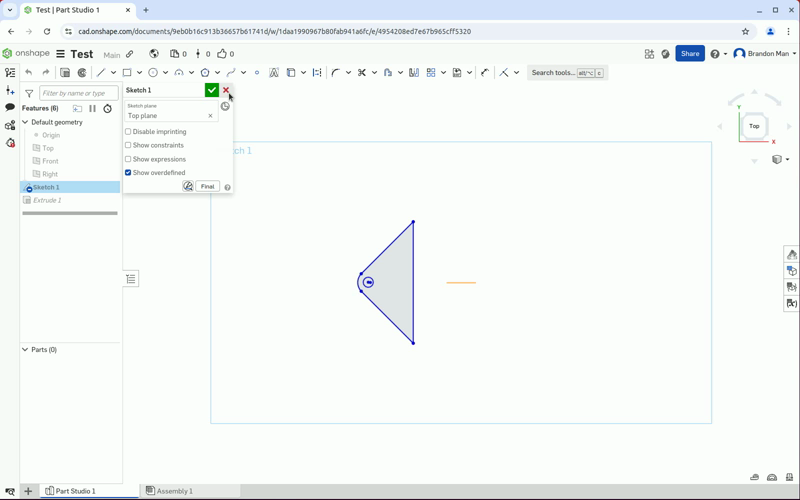
key(shift+s)
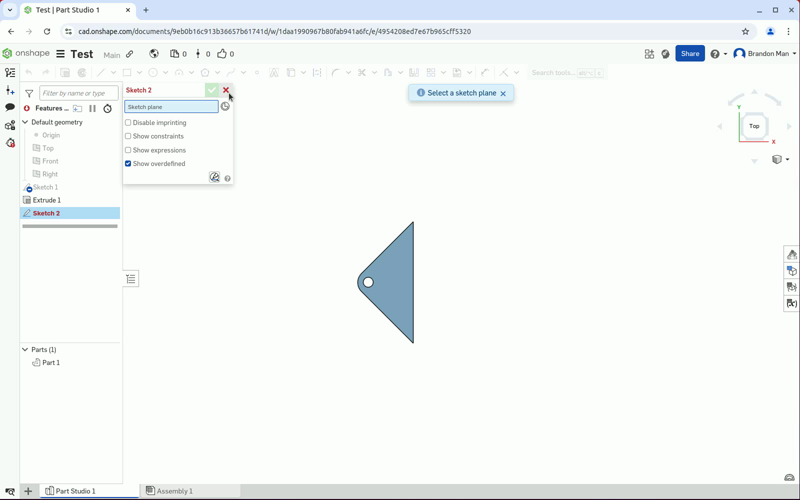
mouse_move(73, 150)
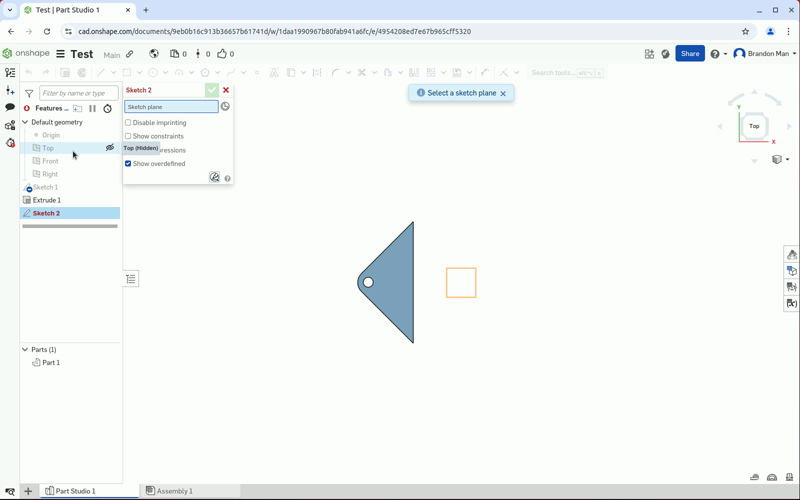
click(73, 150)
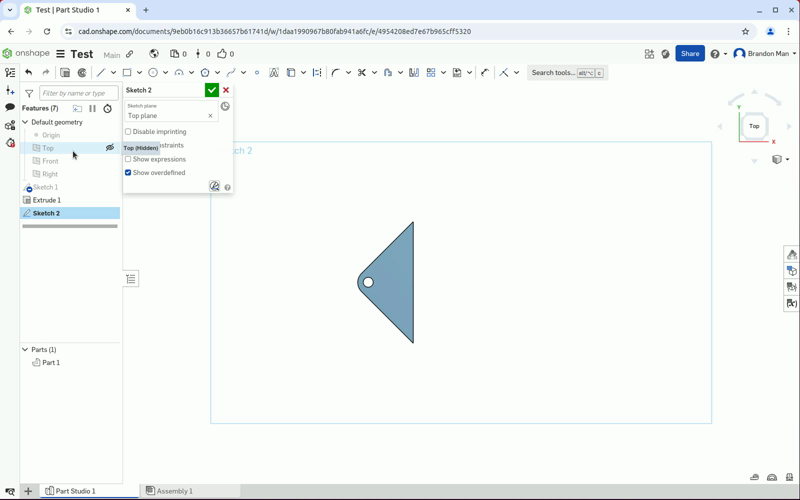
mouse_move(73, 352)
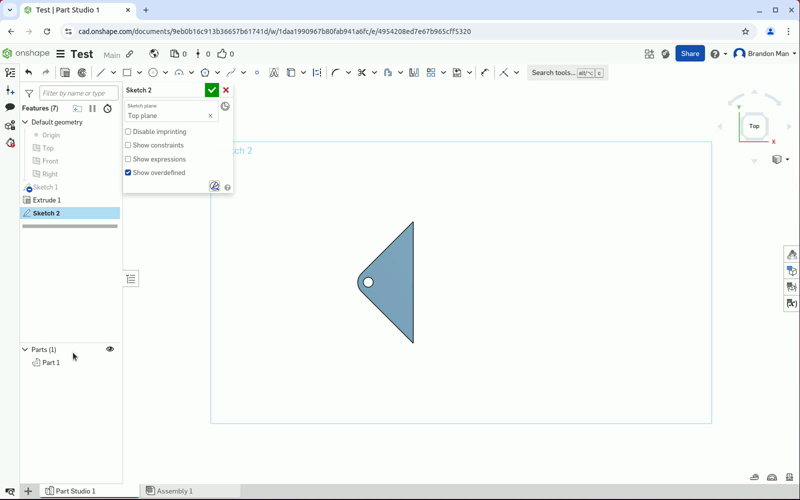
key(y)
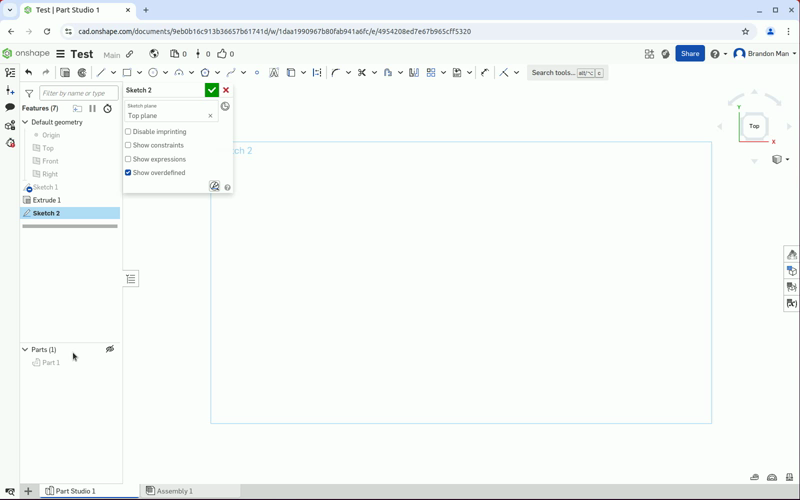
key(l)
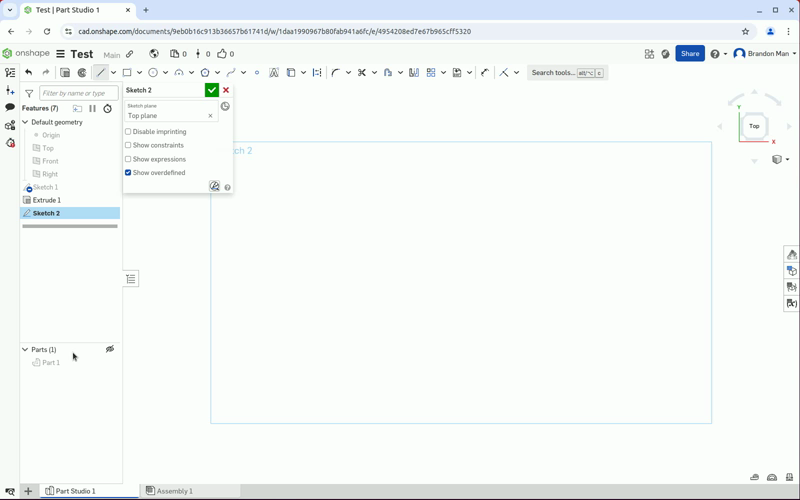
key_down(shift)
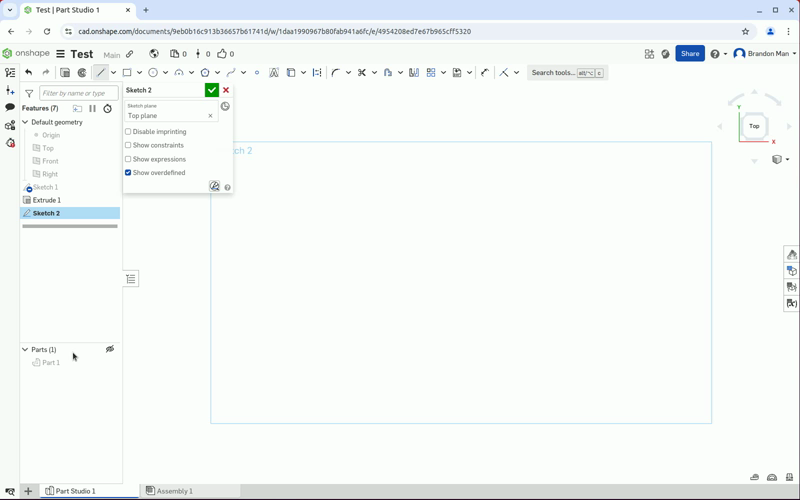
mouse_move(412, 342)
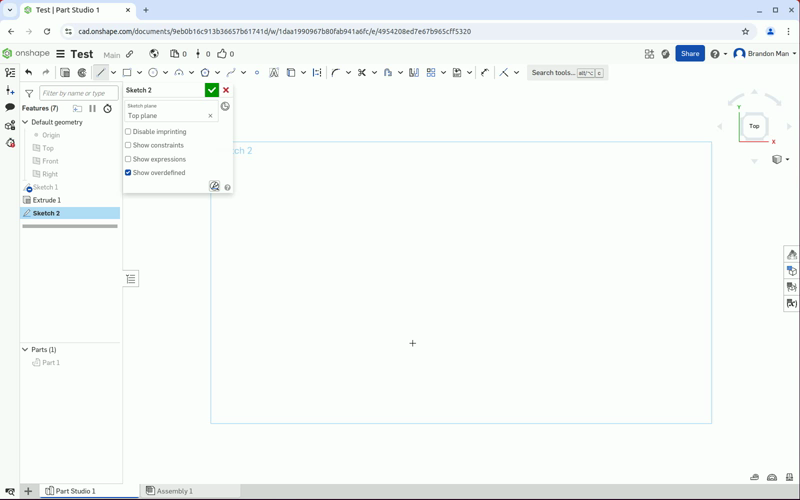
click(412, 342)
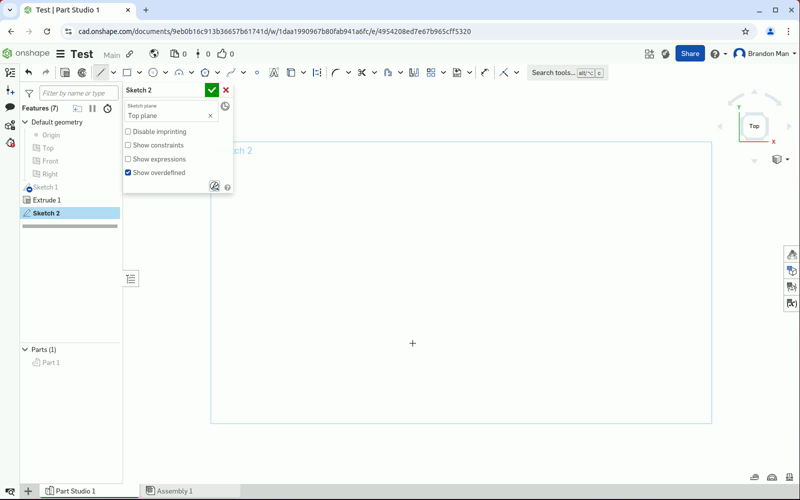
key_up(shift)
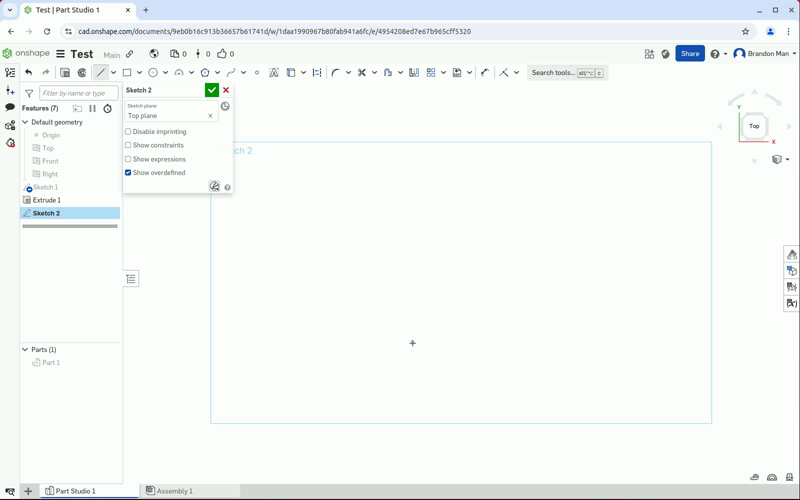
key_down(shift)
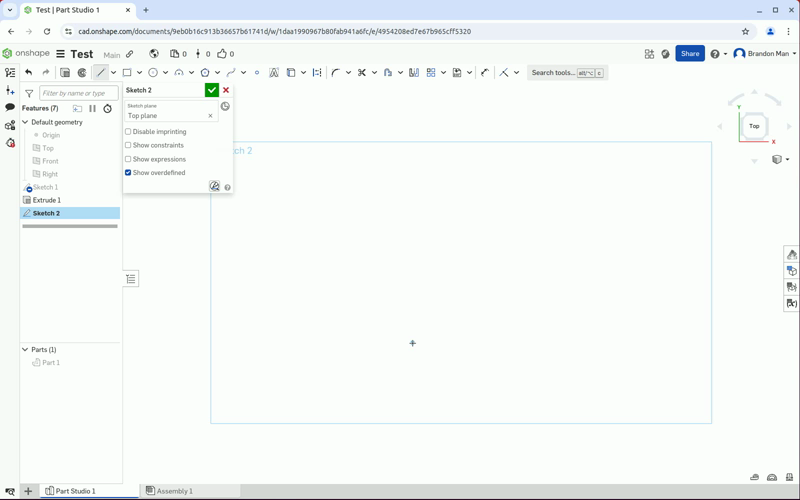
mouse_move(572, 342)
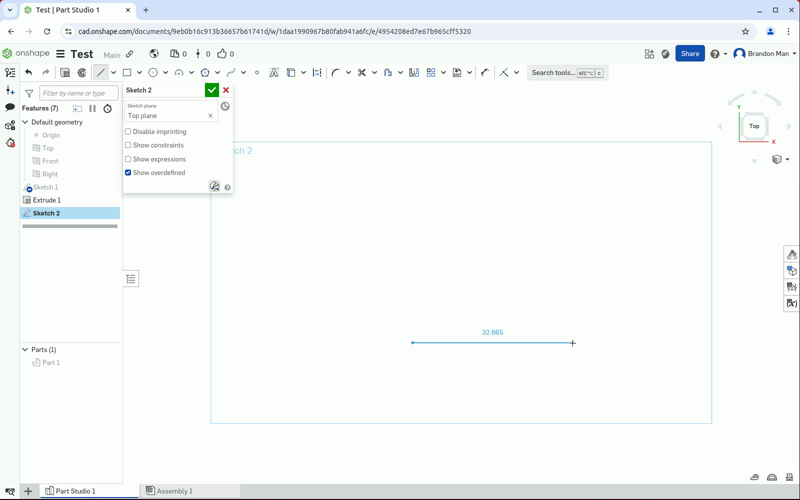
click(572, 342)
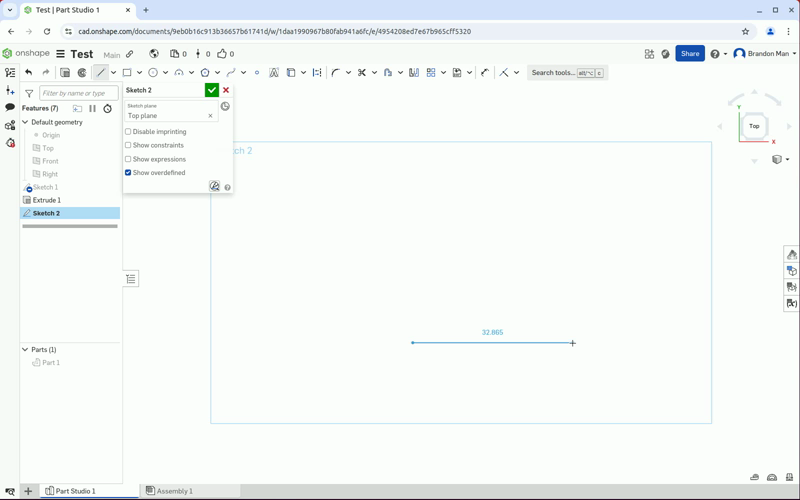
key_up(shift)
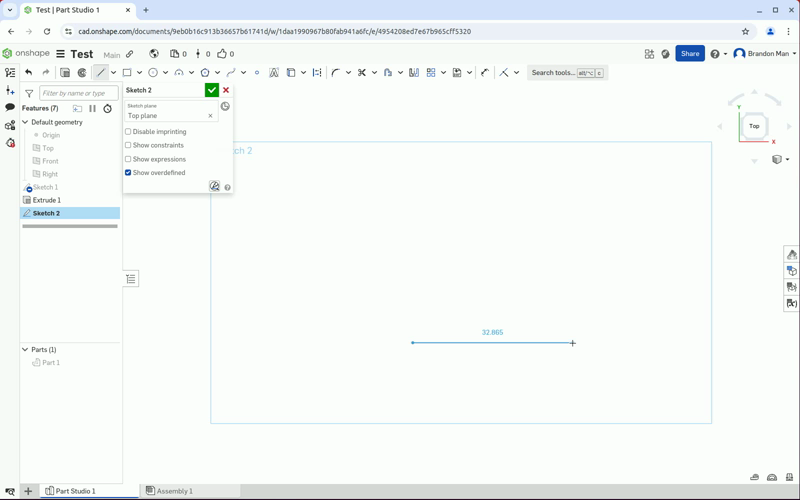
key_down(shift)
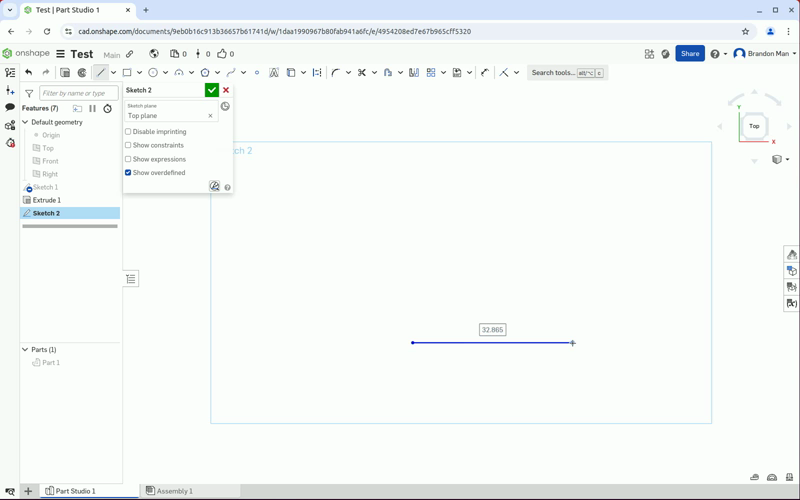
mouse_move(572, 222)
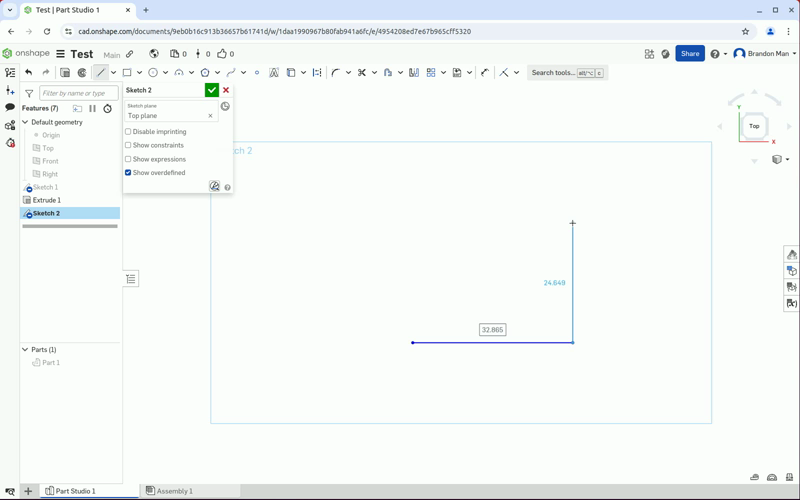
click(572, 222)
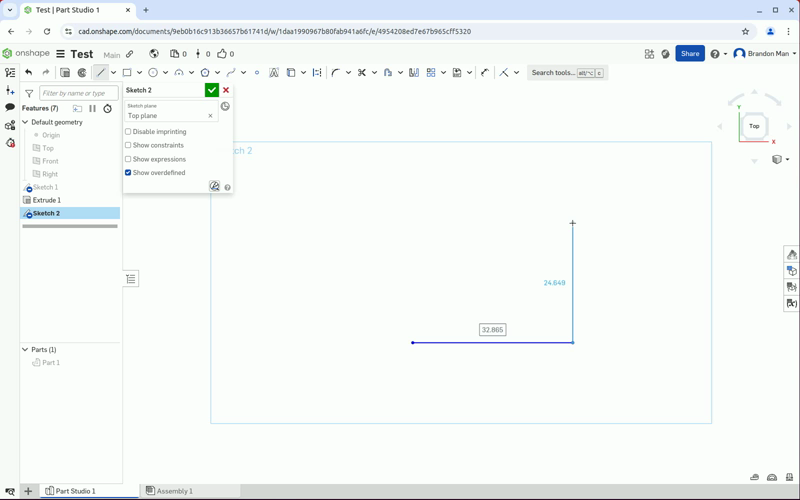
key_up(shift)
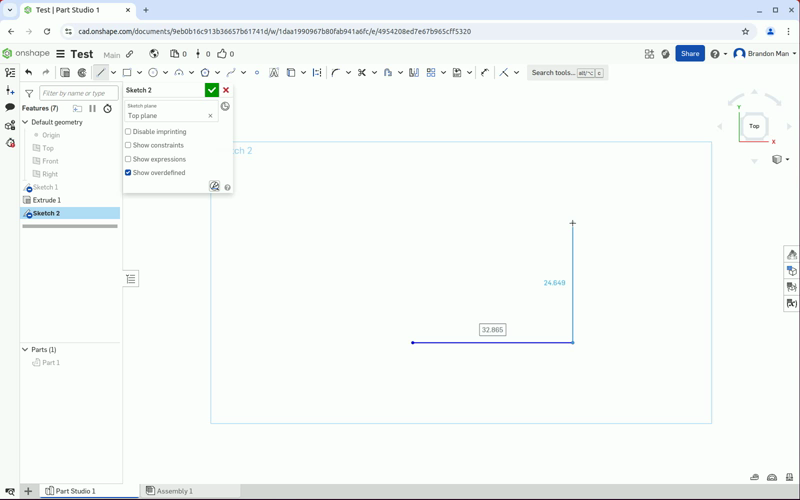
key_down(shift)
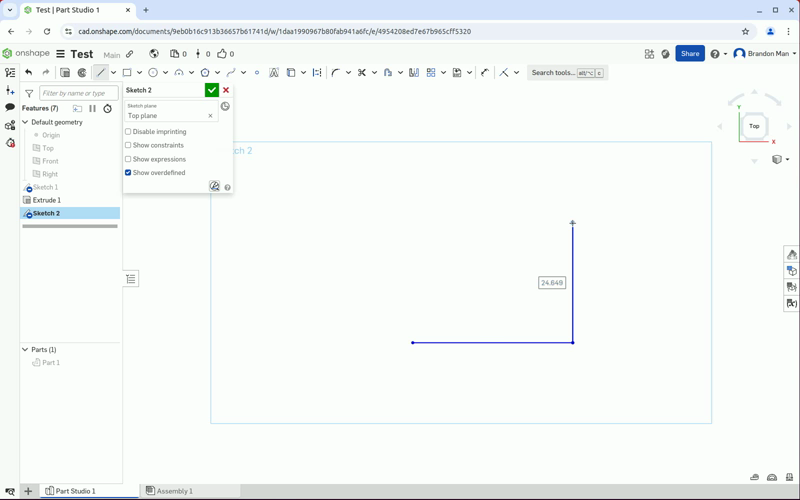
mouse_move(412, 222)
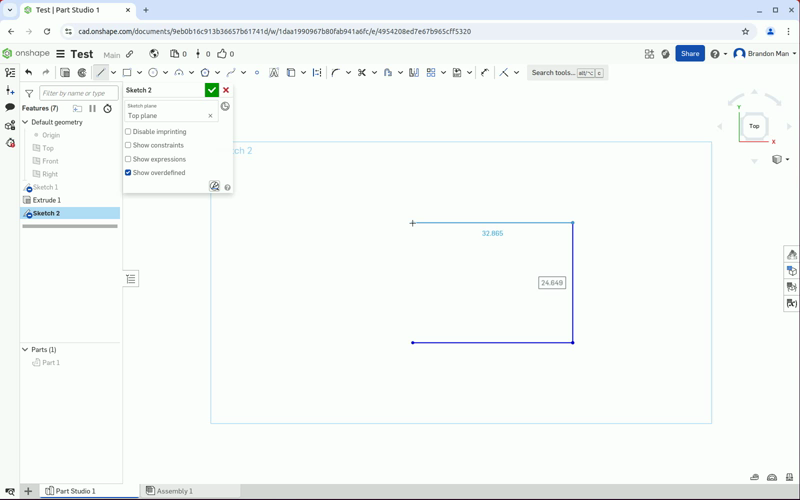
click(412, 222)
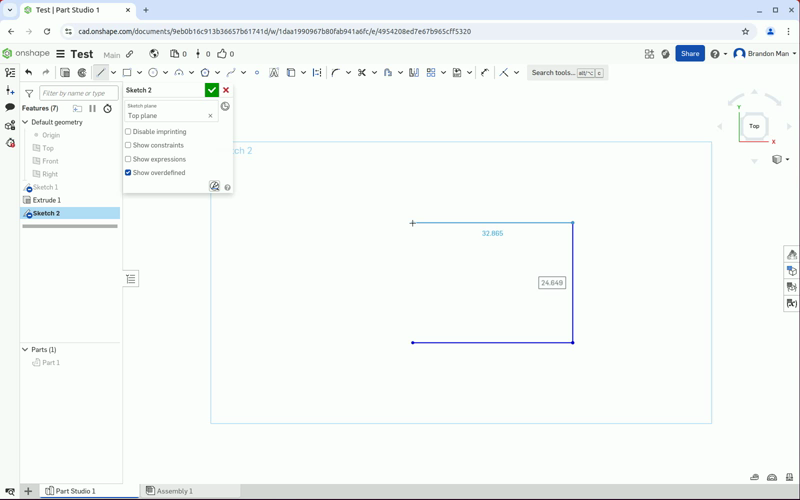
key_up(shift)
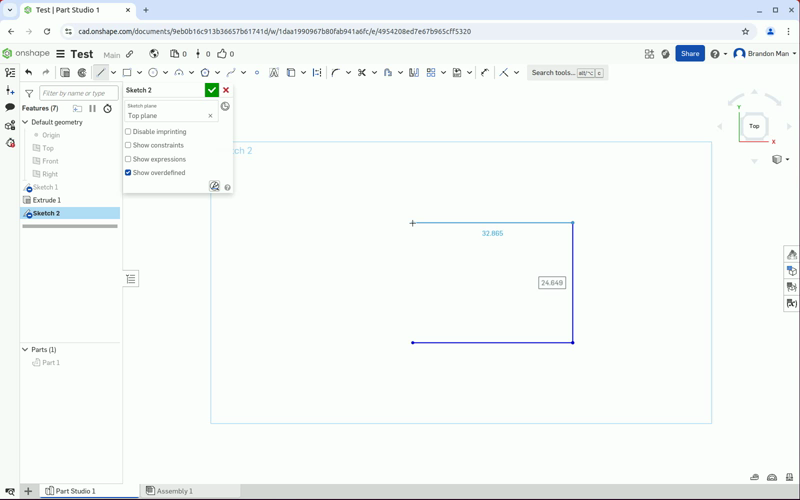
key_down(shift)
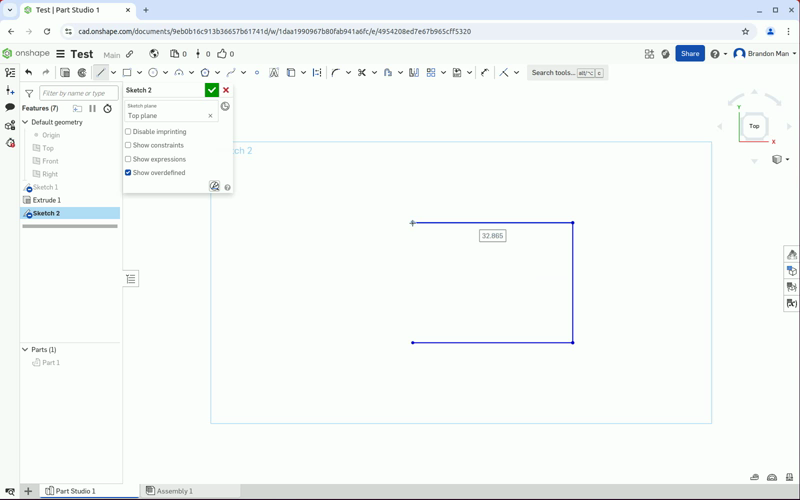
mouse_move(412, 342)
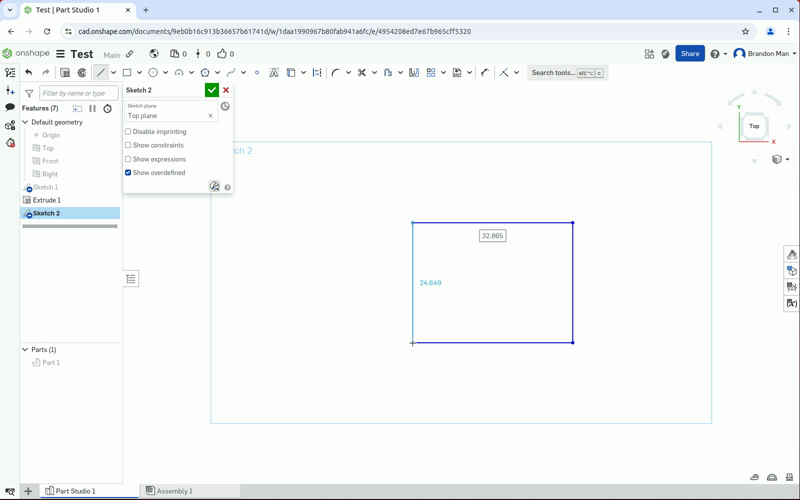
key_up(shift)
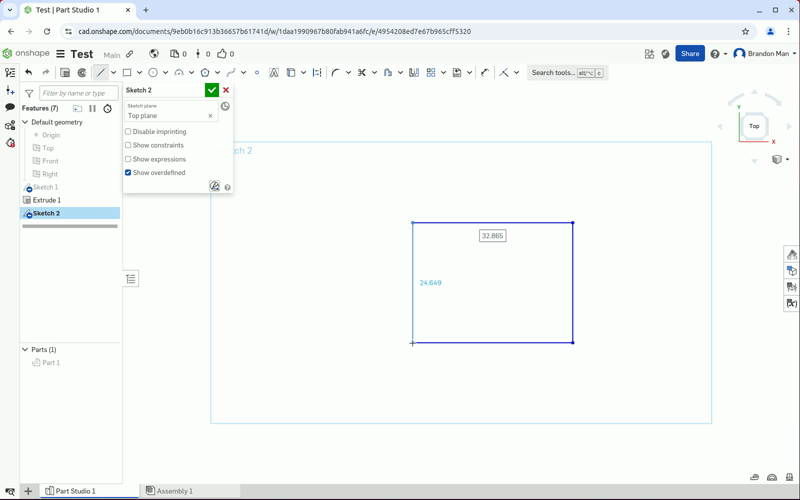
click(412, 342)
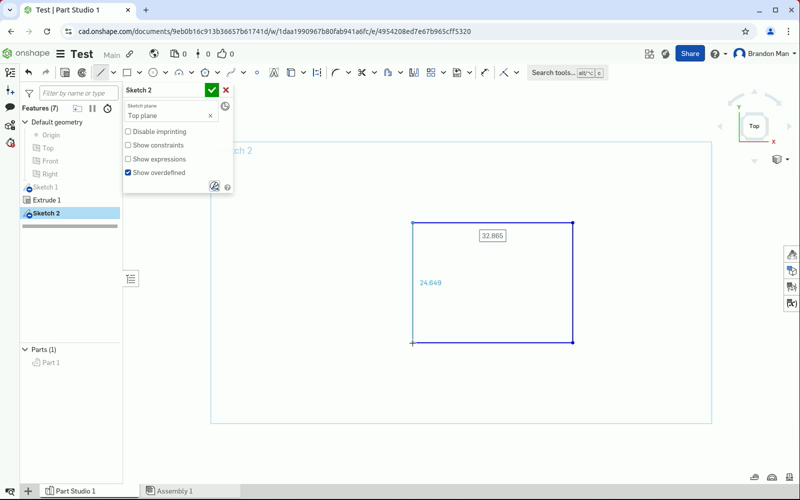
key(esc)
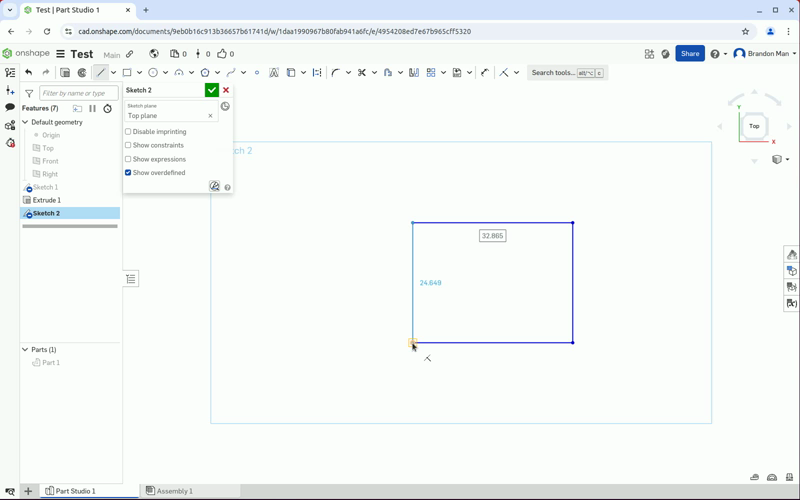
mouse_move(535, 257)
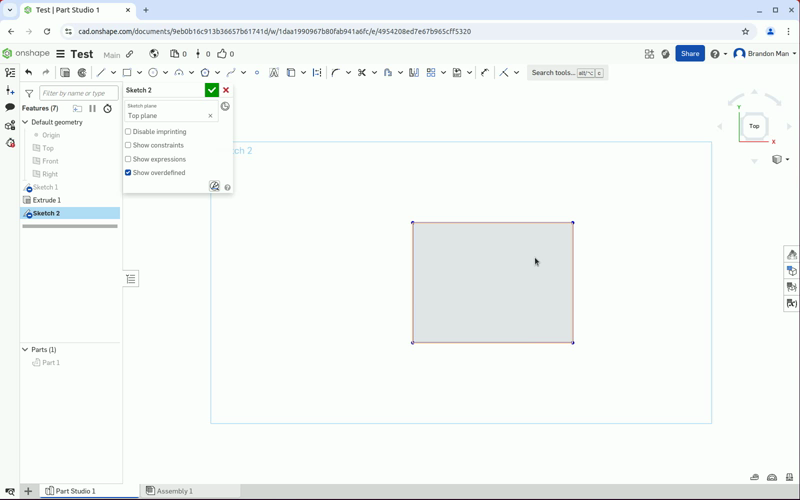
click(535, 257)
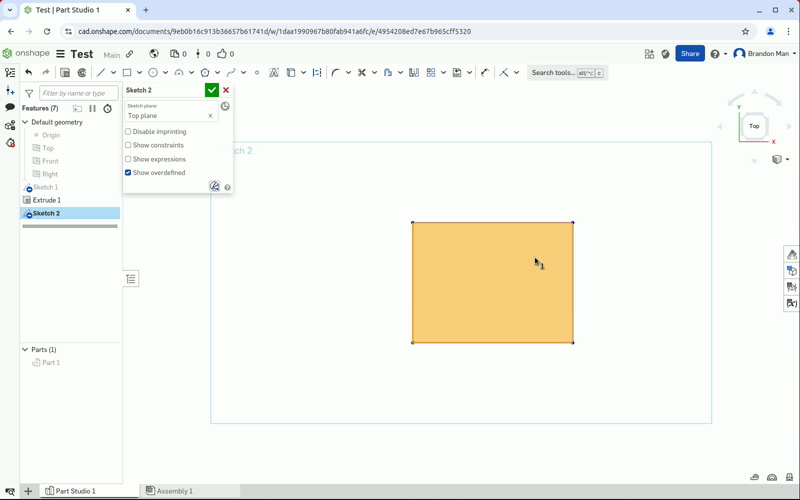
mouse_move(73, 352)
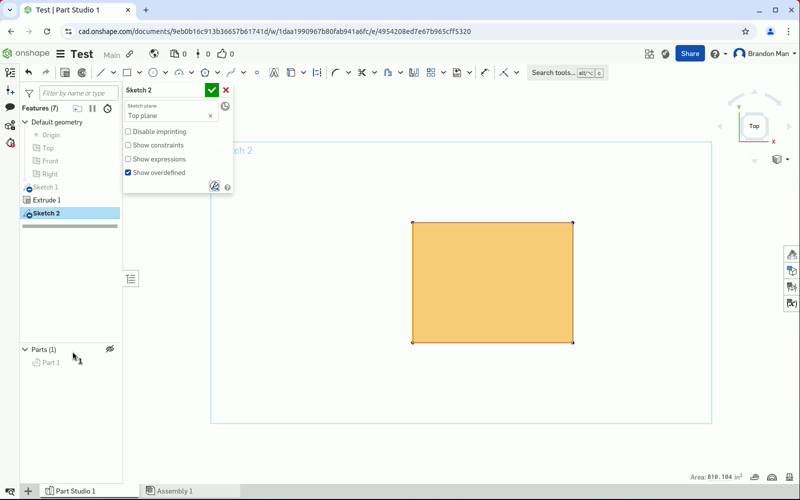
key(shift+y)
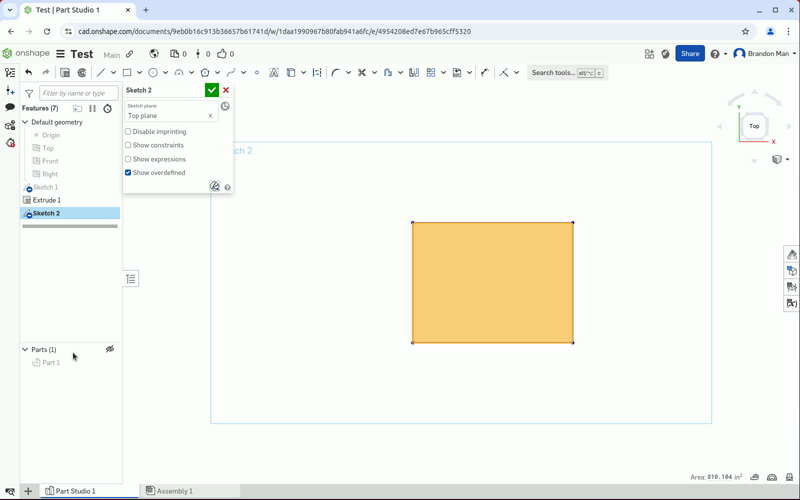
key(shift+e)
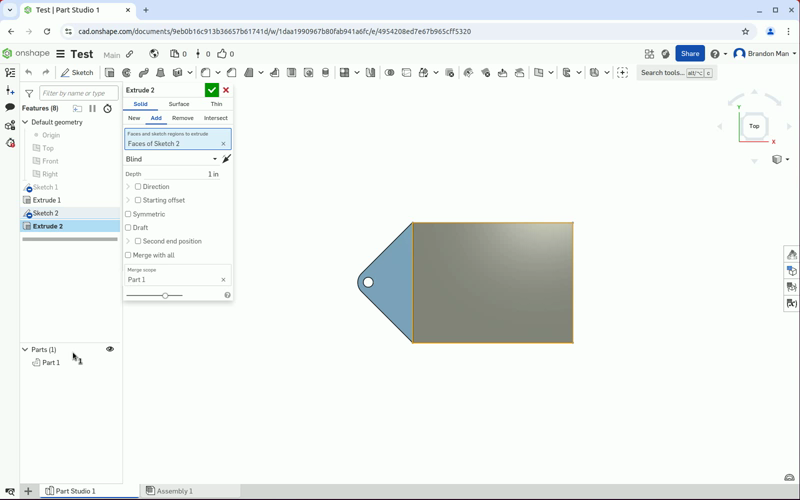
mouse_move(143, 106)
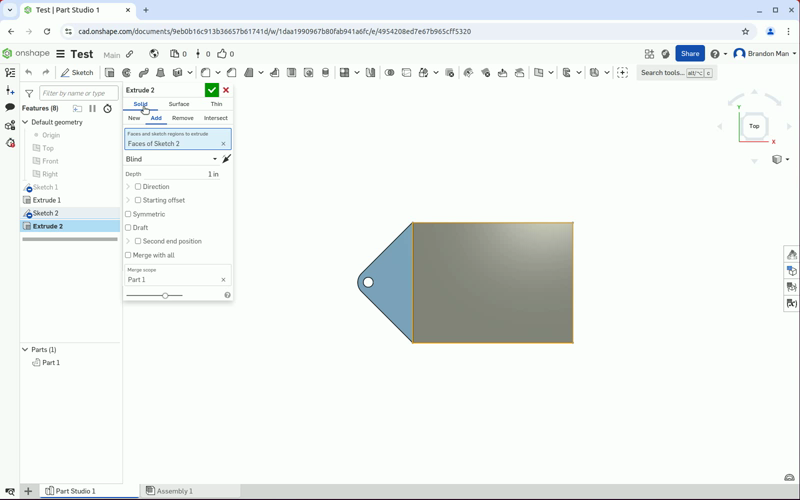
click(143, 106)
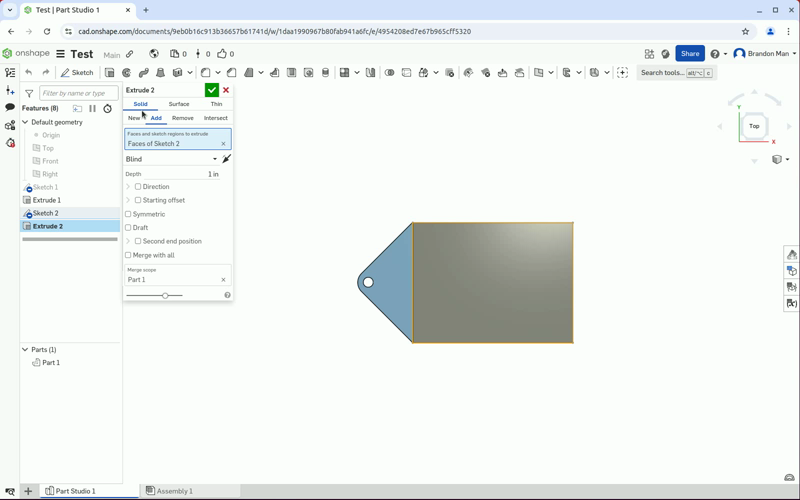
mouse_move(137, 120)
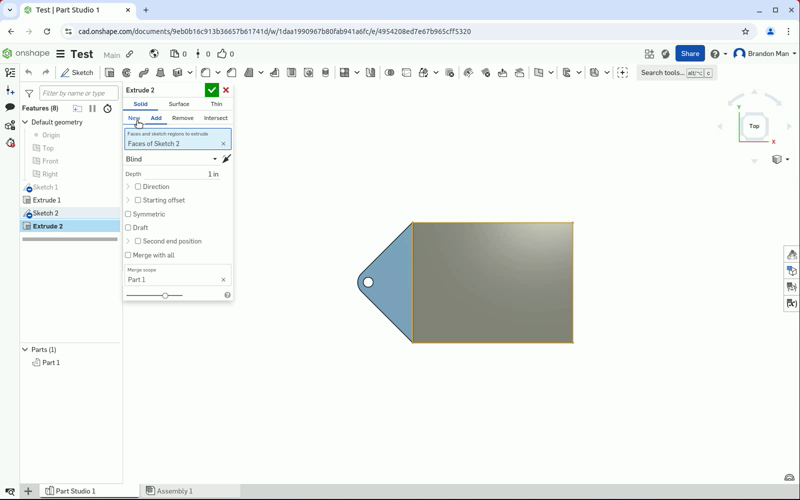
click(137, 120)
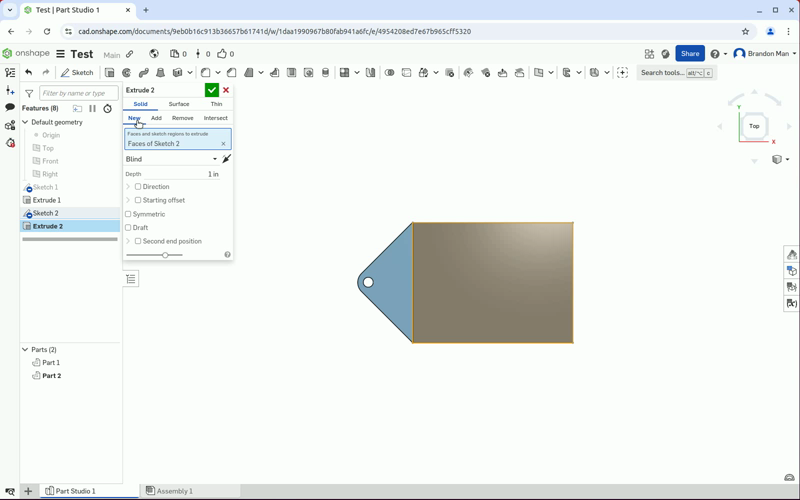
key(tab, 4)
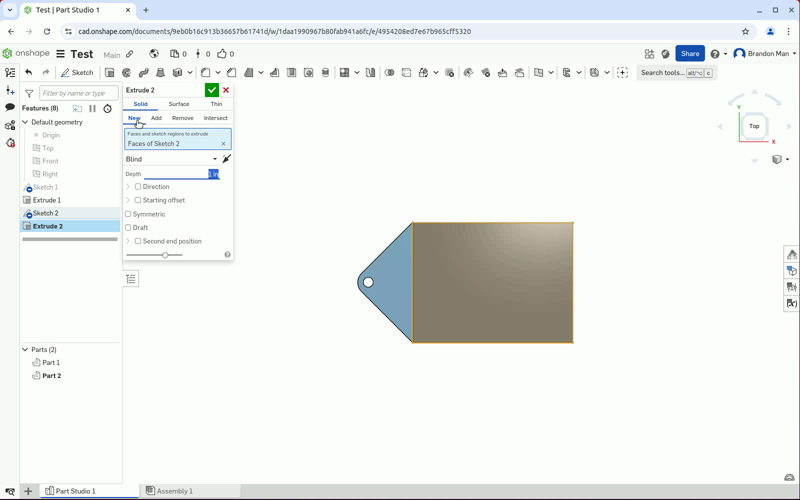
text(0.963)
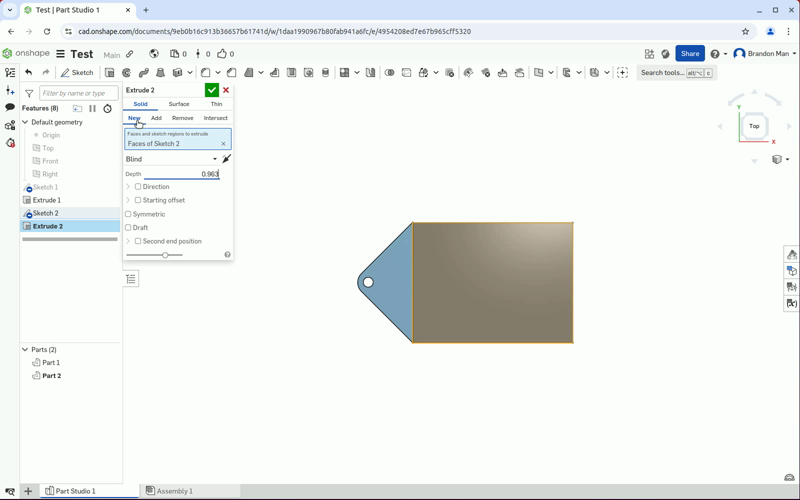
key(enter)
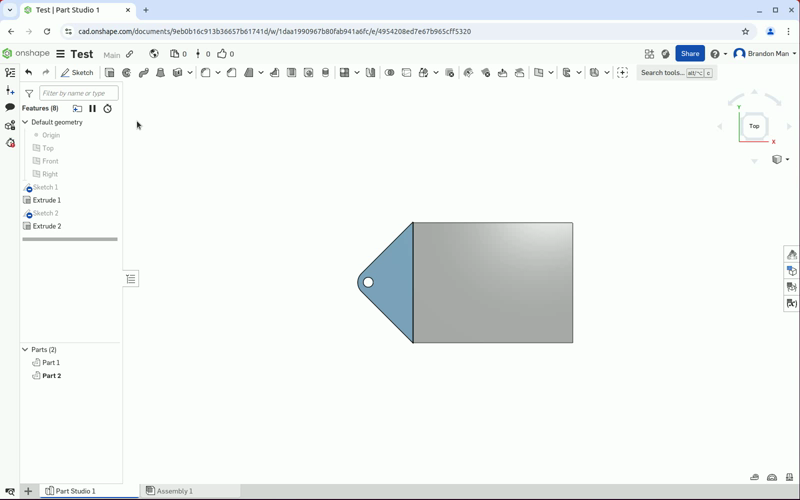
key(shift+h)
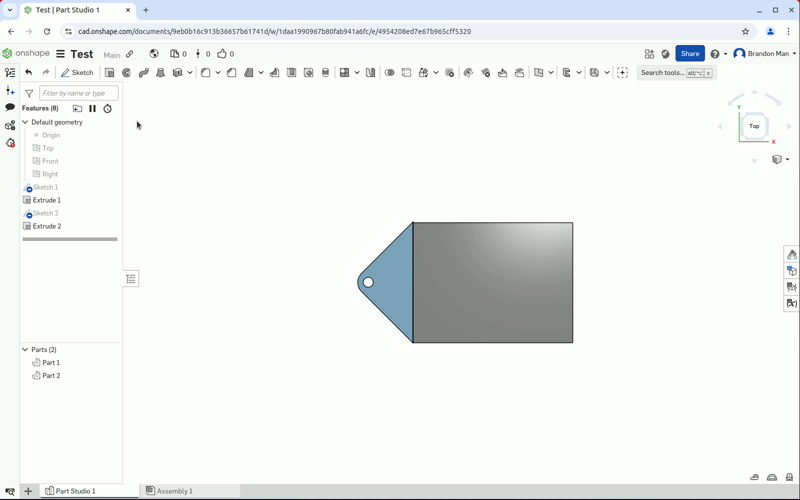
key(shift+h)
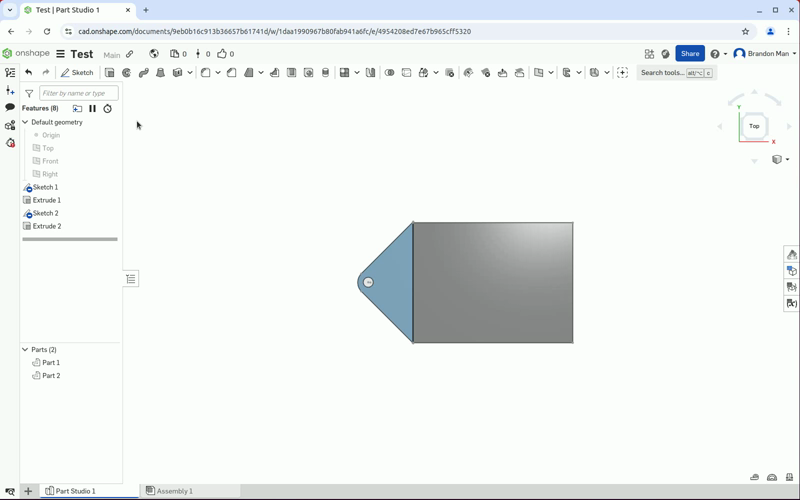
key(shift+7)
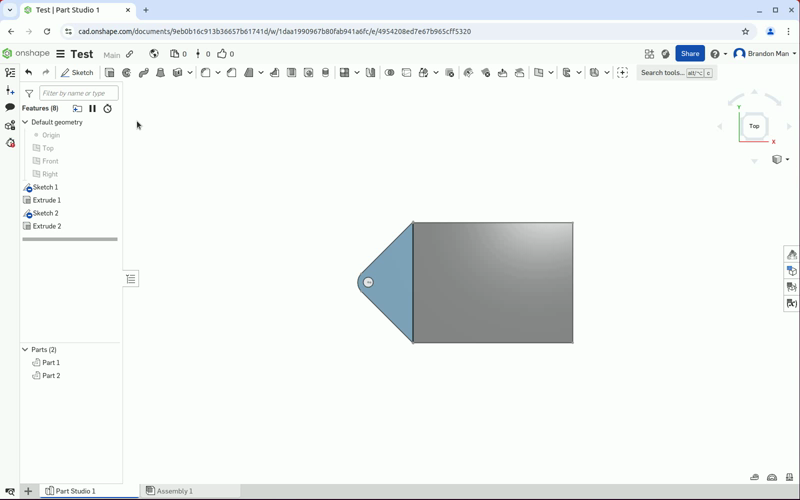
key(up, 3)
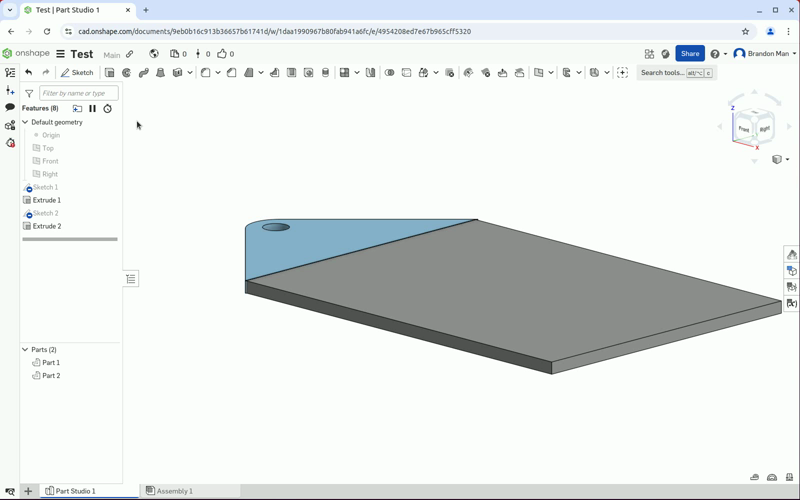
key(left, 3)
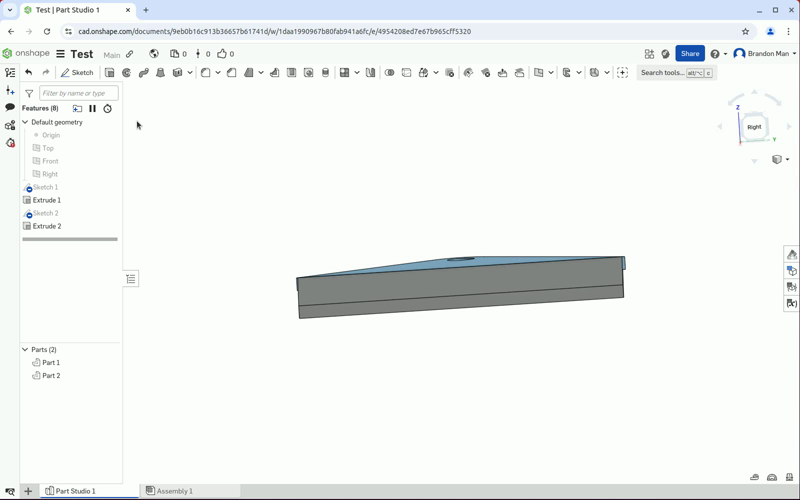
key(right, 3)
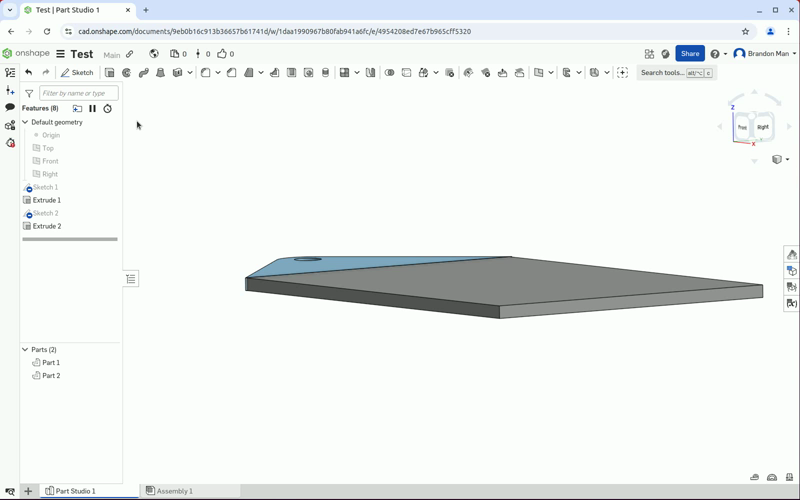
key(down, 3)
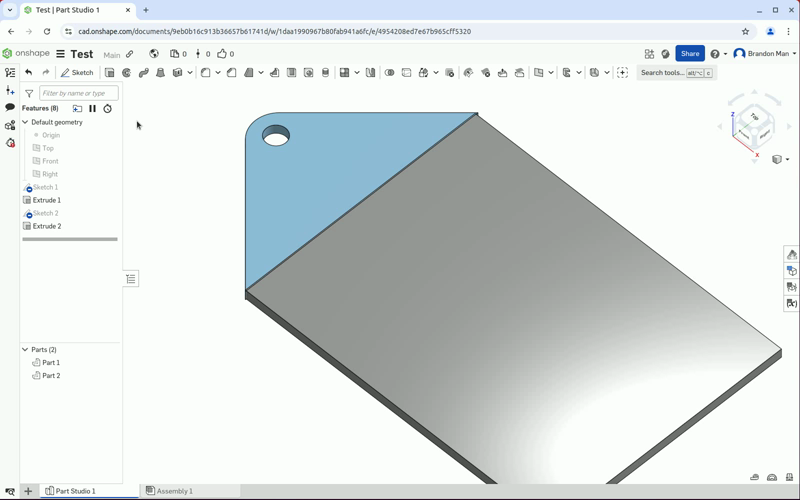
mouse_move(73, 189)
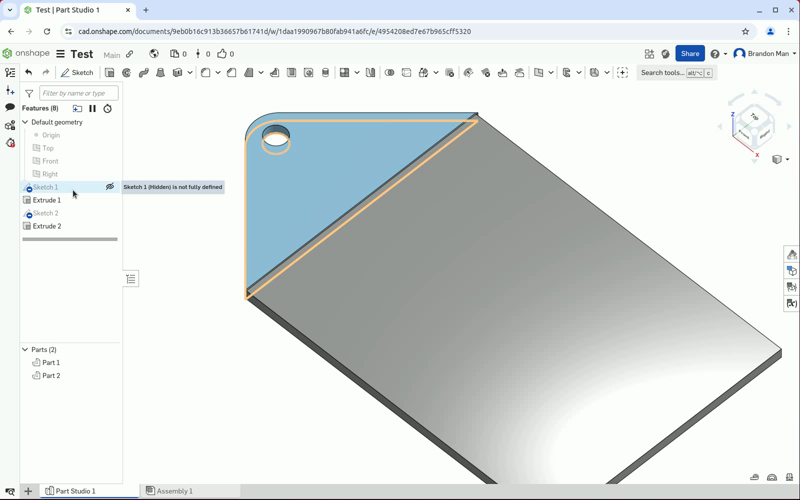
click(73, 189)